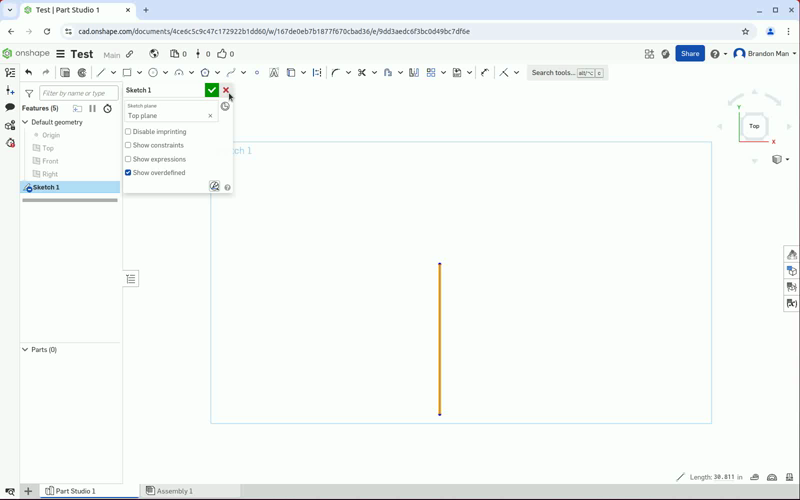
key(shift+h)
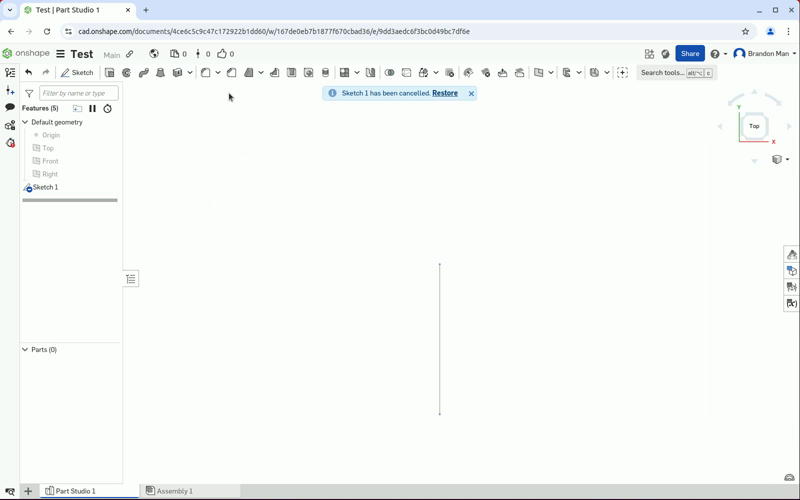
mouse_move(73, 352)
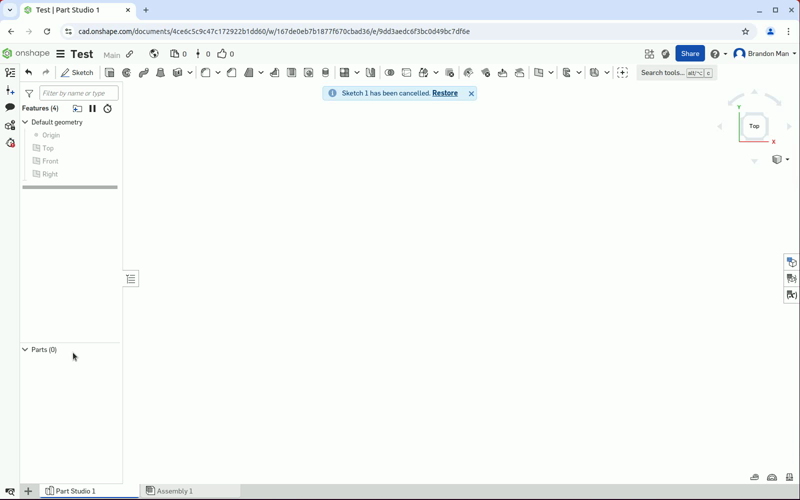
key(y)
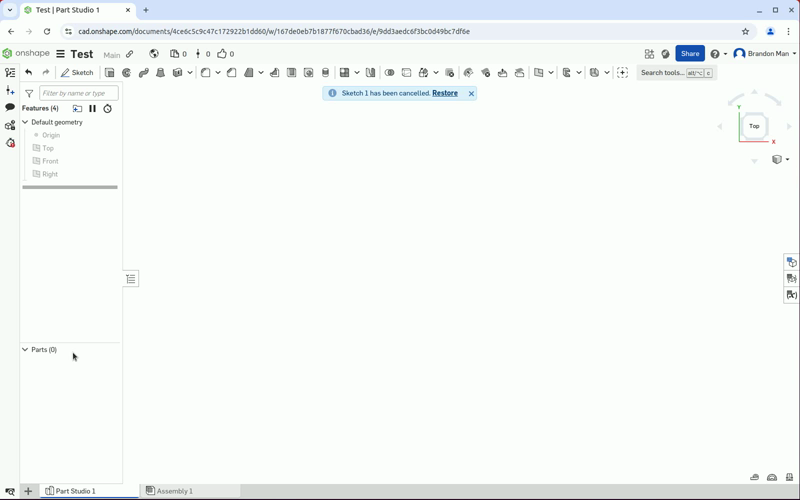
key(shift+p)
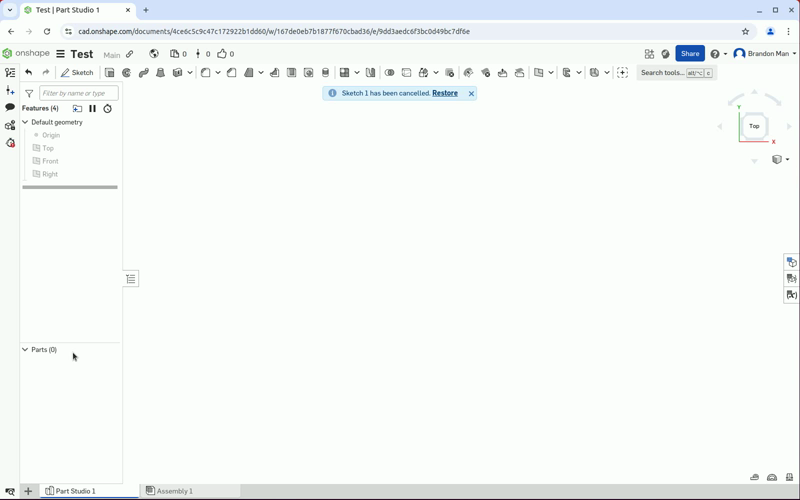
key(space)
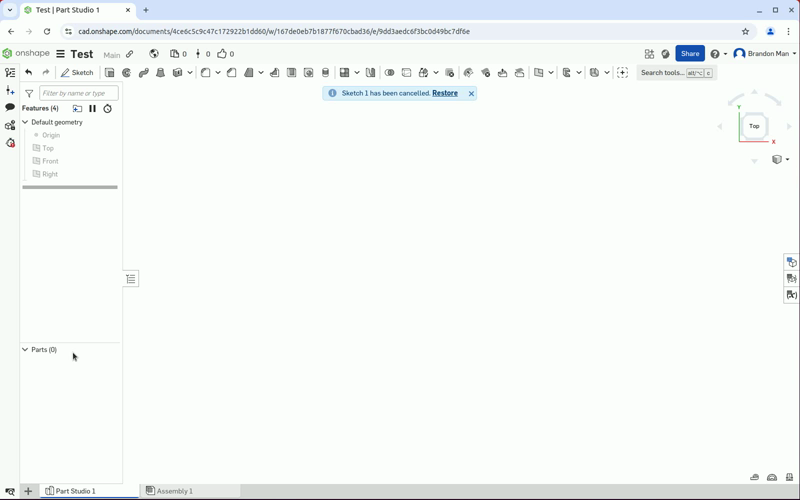
key_down(shift)
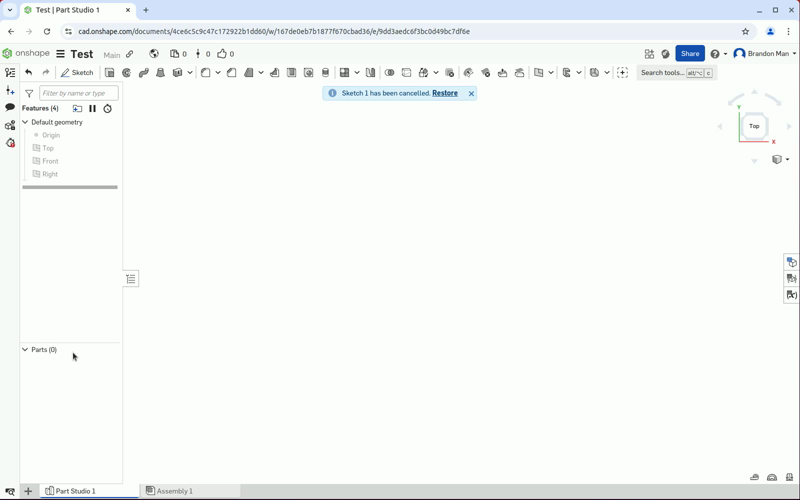
key(up)
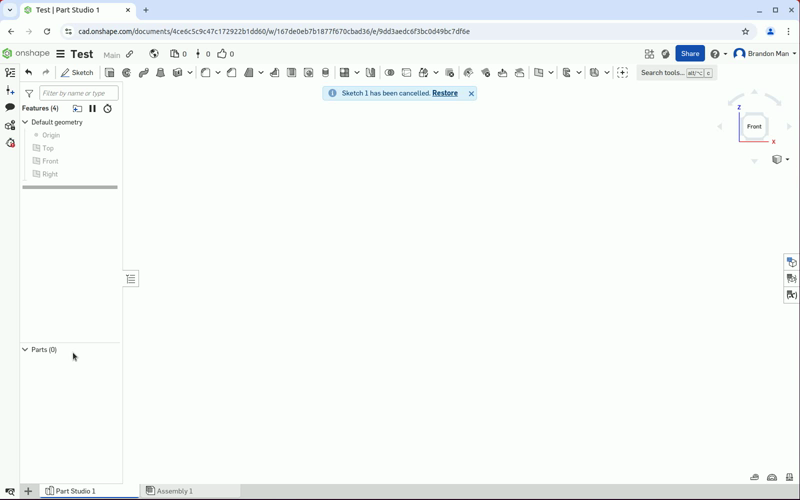
key_up(shift)
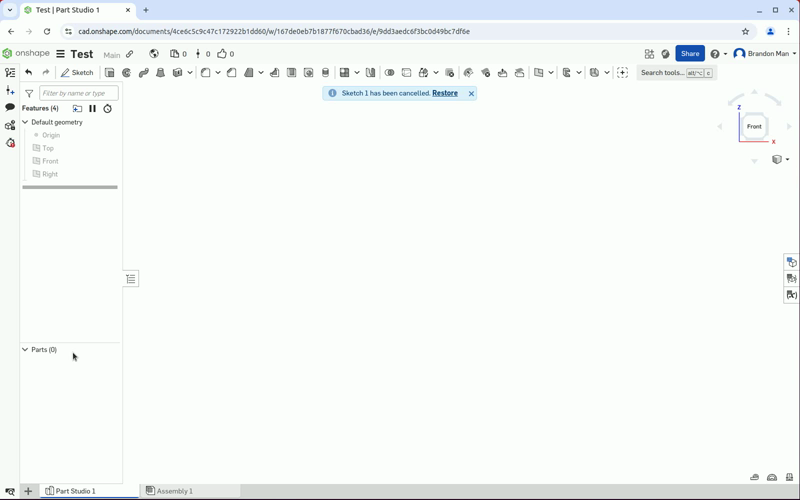
mouse_move(73, 352)
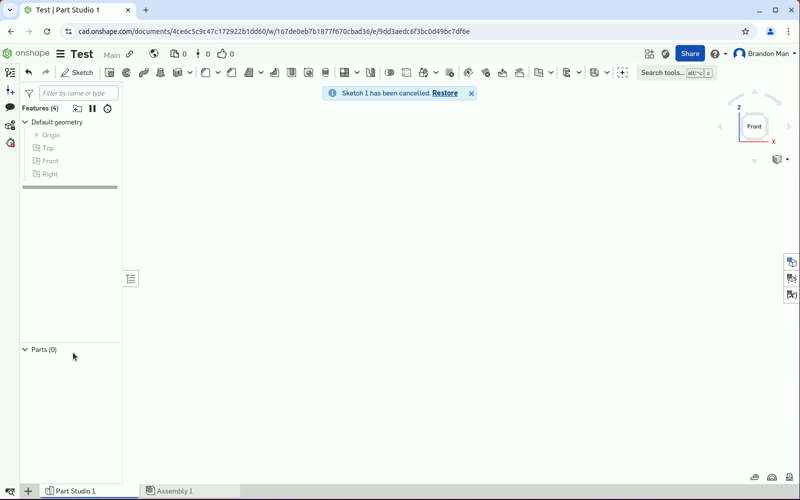
key(shift+y)
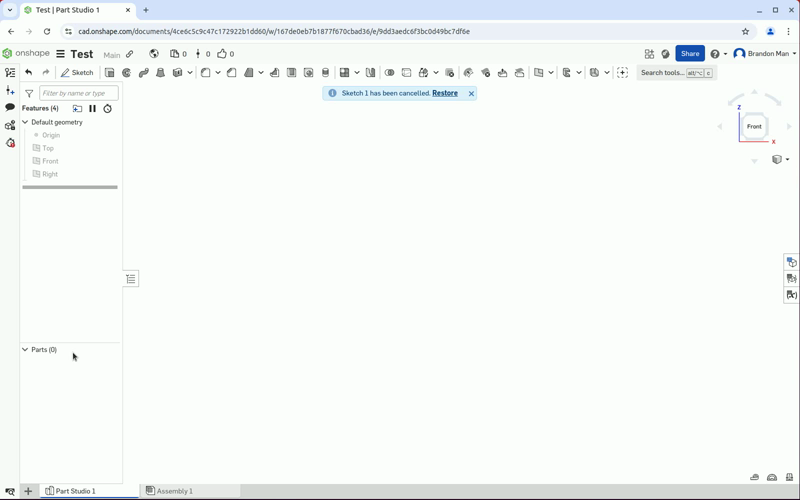
key(shift+s)
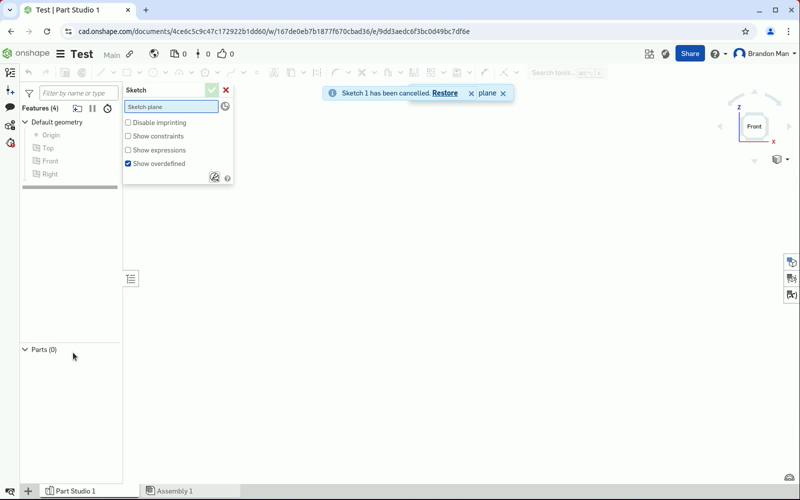
mouse_move(73, 163)
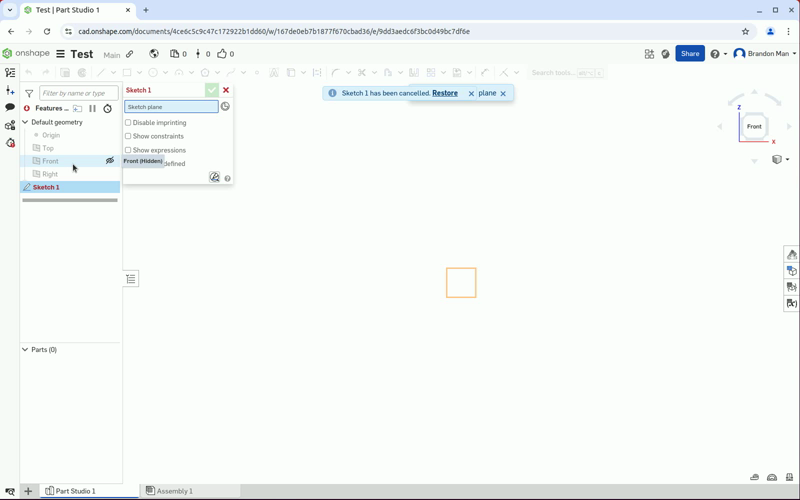
click(73, 163)
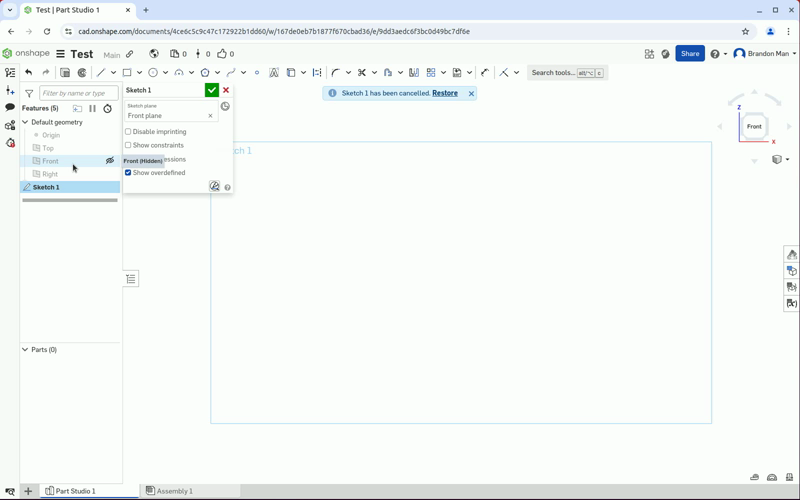
mouse_move(73, 352)
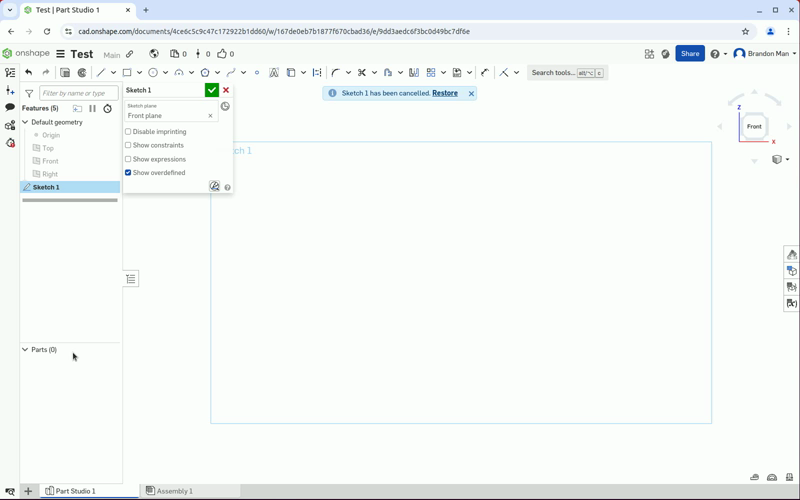
key(y)
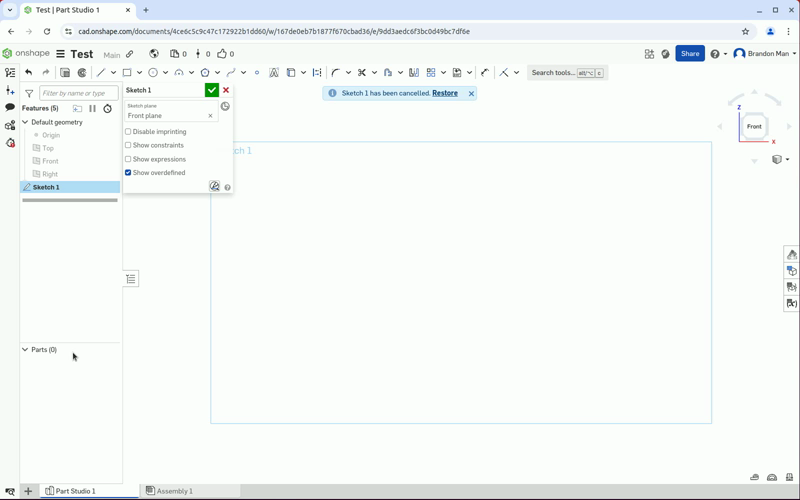
key(l)
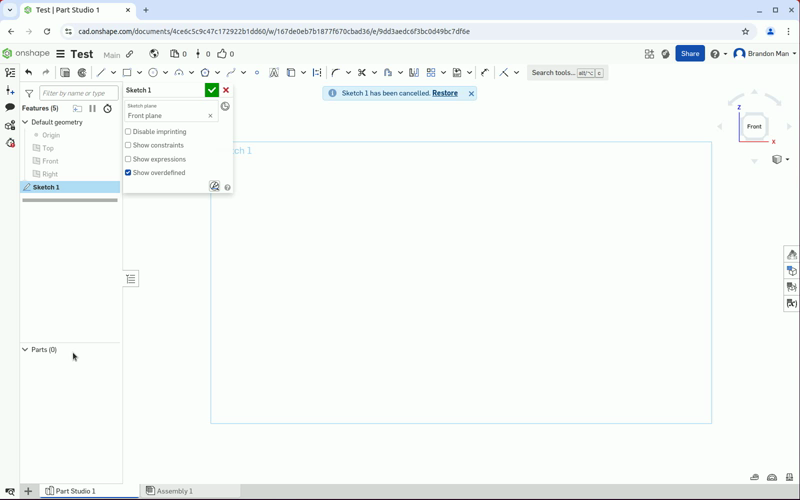
key_down(shift)
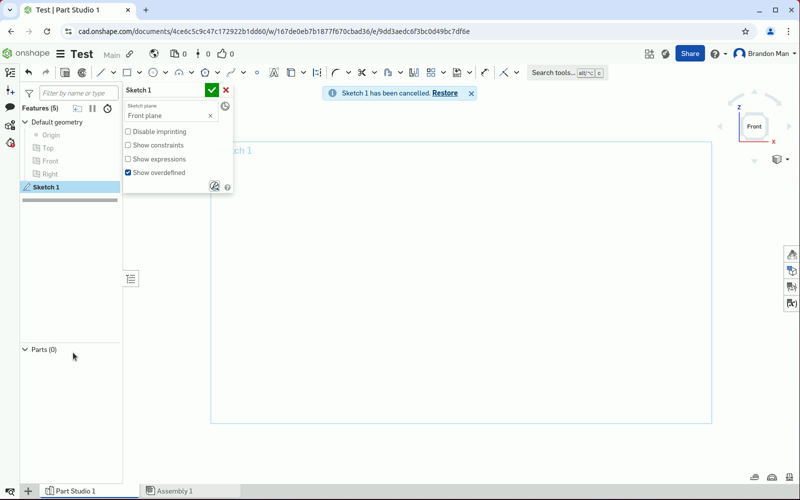
mouse_move(438, 282)
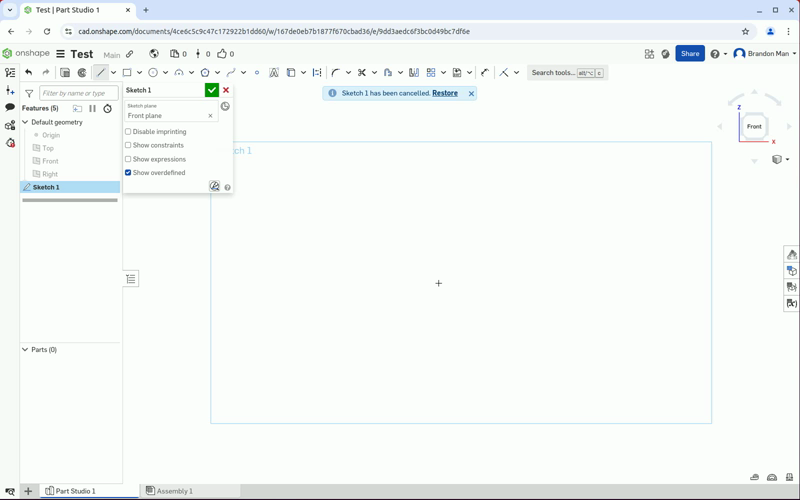
click(438, 282)
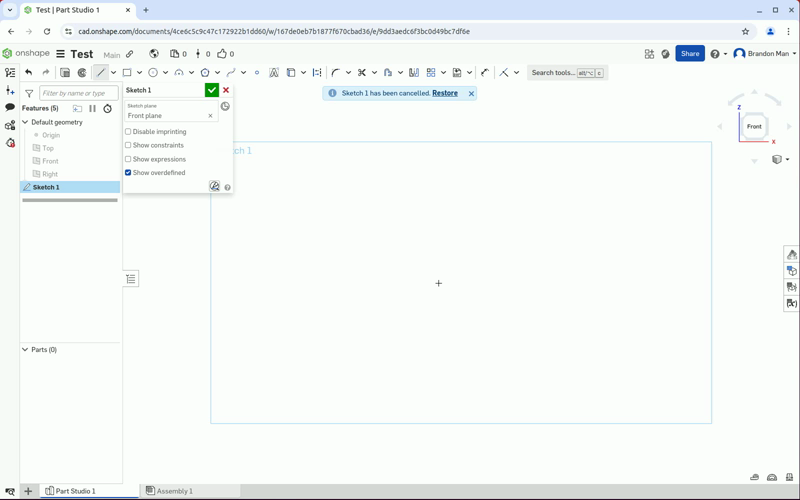
key_up(shift)
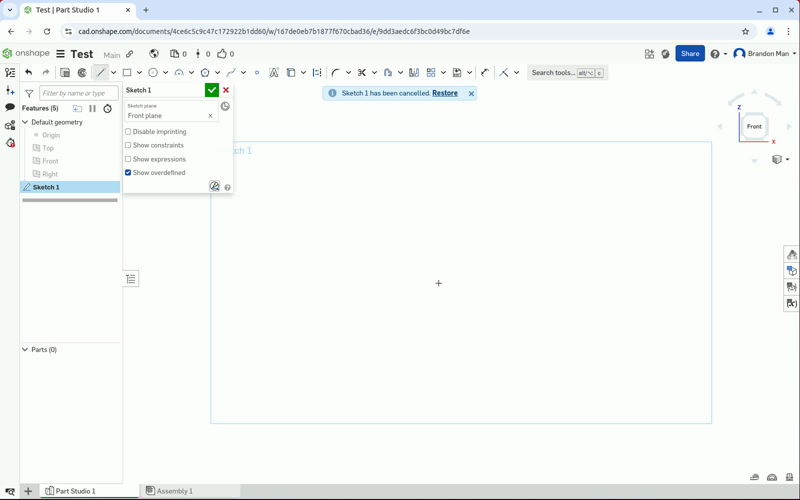
key_down(shift)
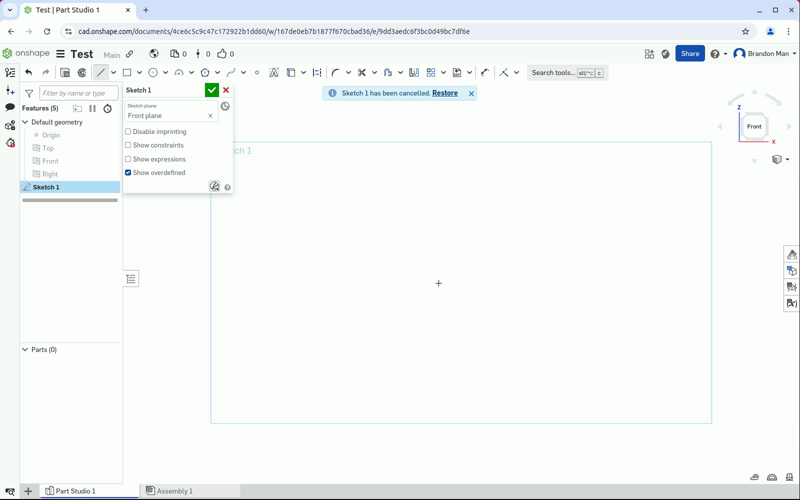
mouse_move(468, 282)
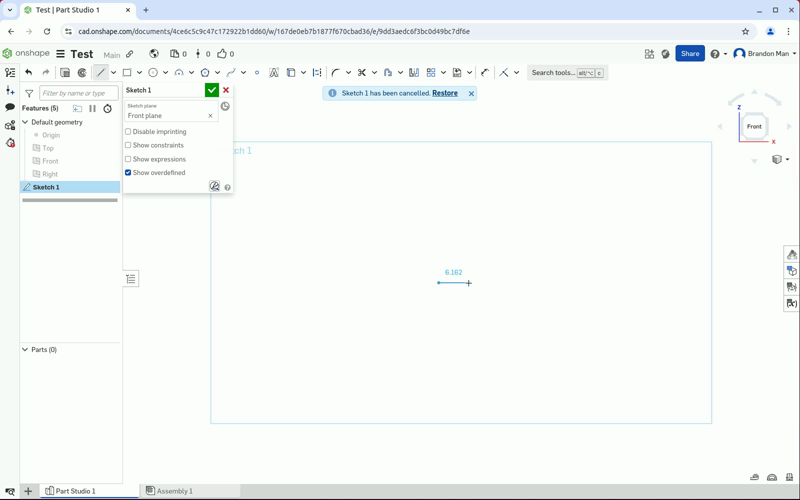
mouse_move(460, 282)
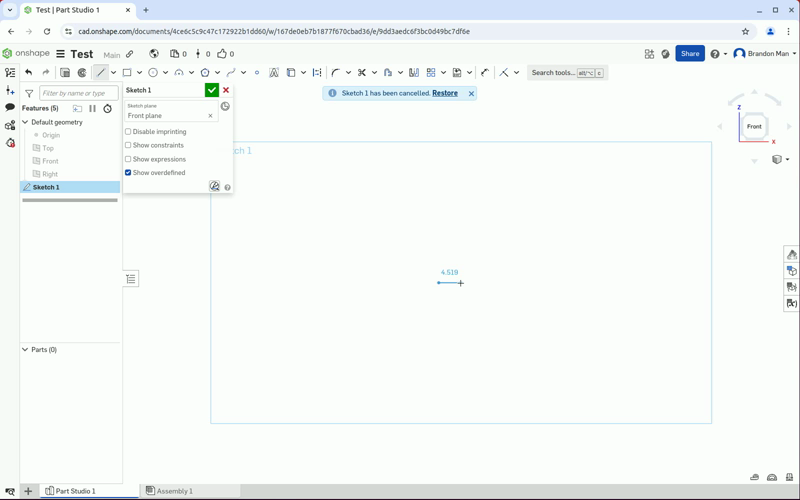
click(460, 282)
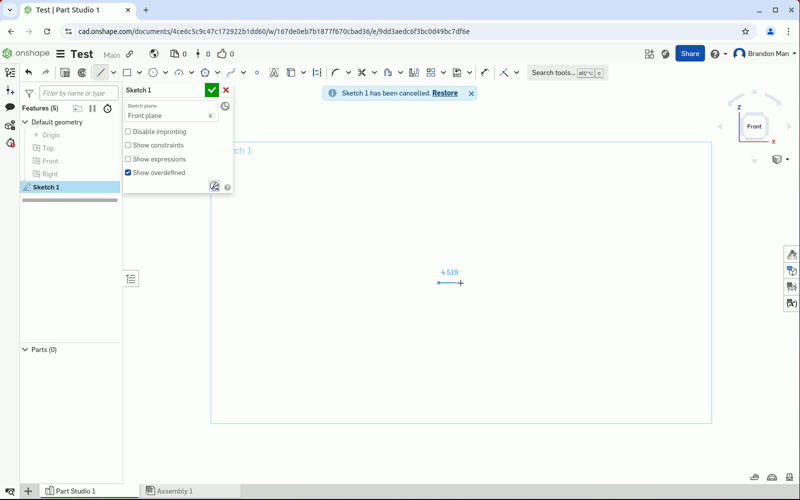
key_up(shift)
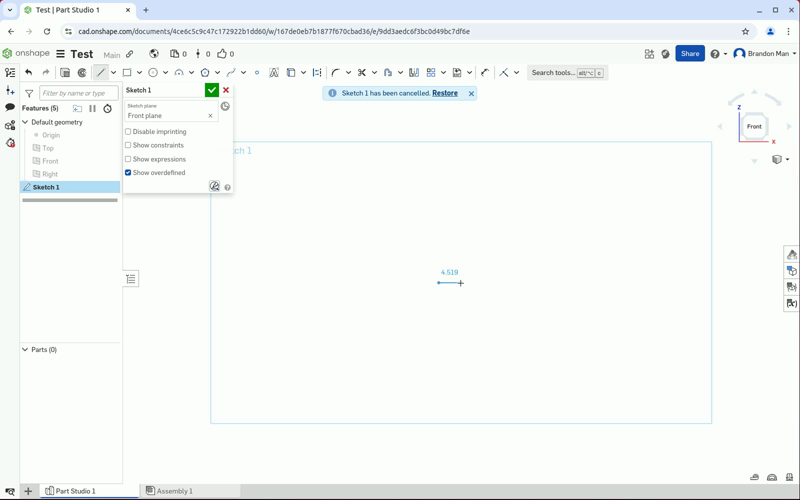
key_down(shift)
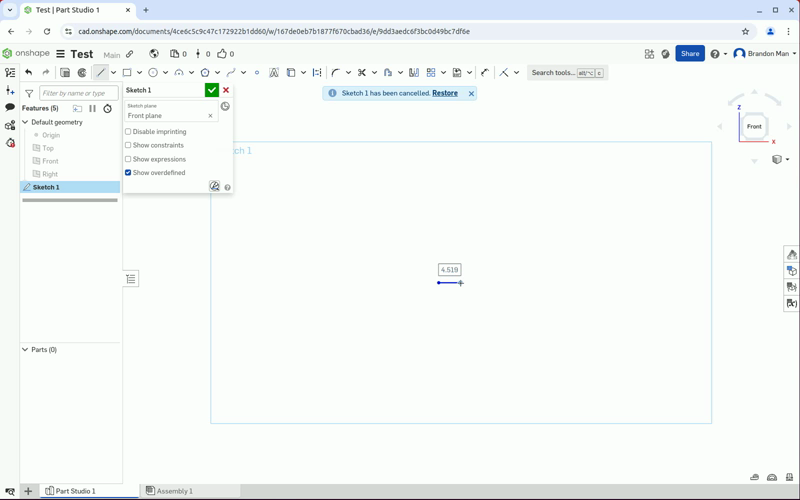
mouse_move(490, 282)
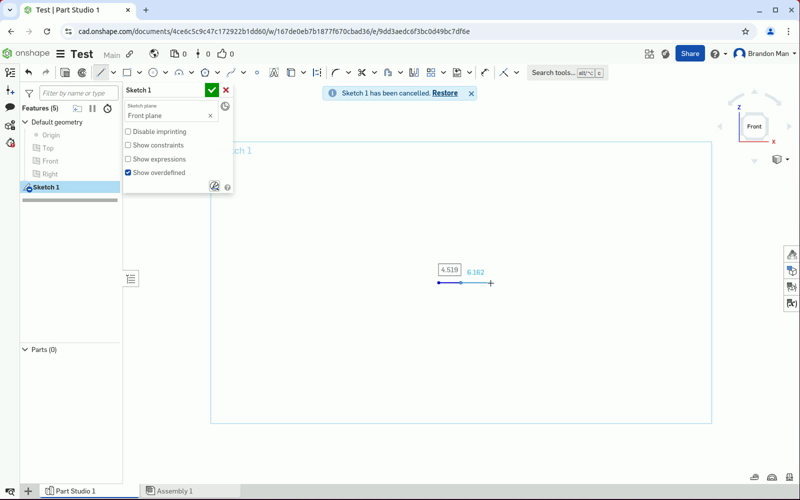
mouse_move(460, 249)
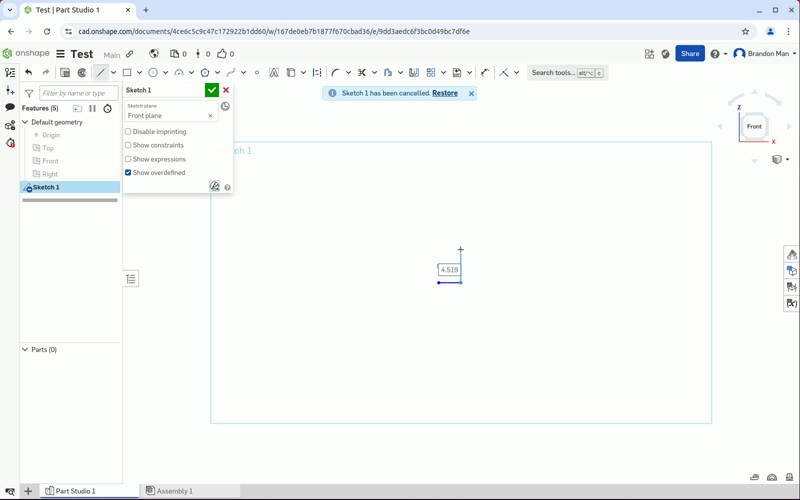
click(460, 249)
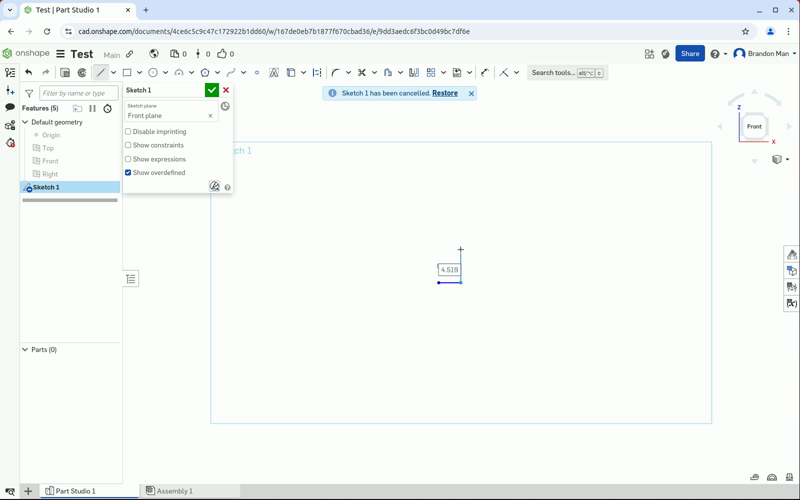
key_up(shift)
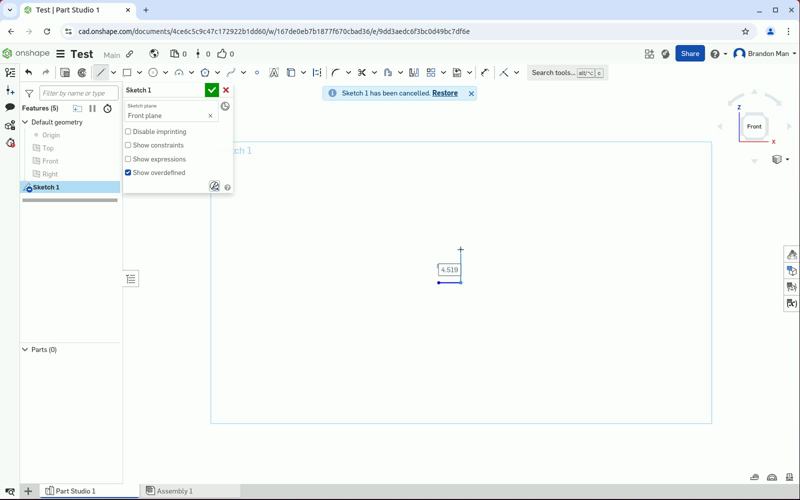
key_down(shift)
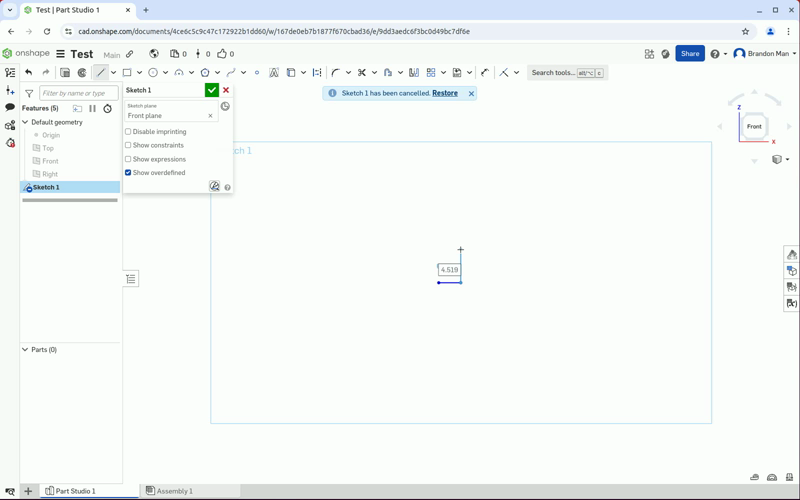
mouse_move(490, 249)
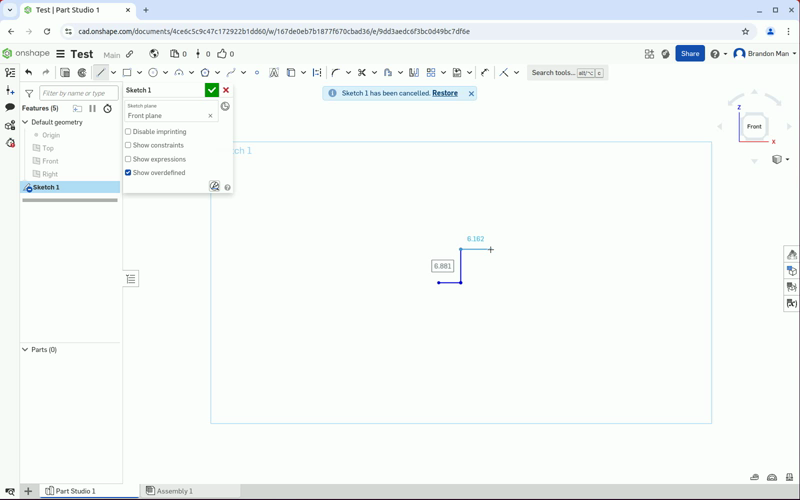
mouse_move(508, 216)
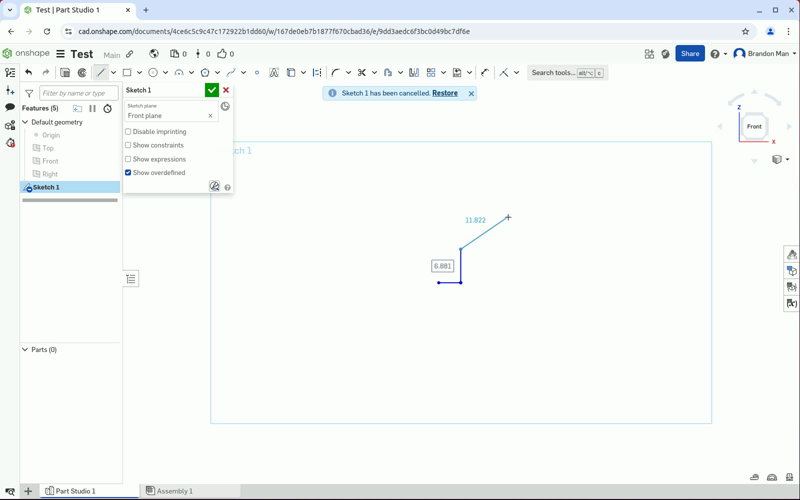
click(508, 216)
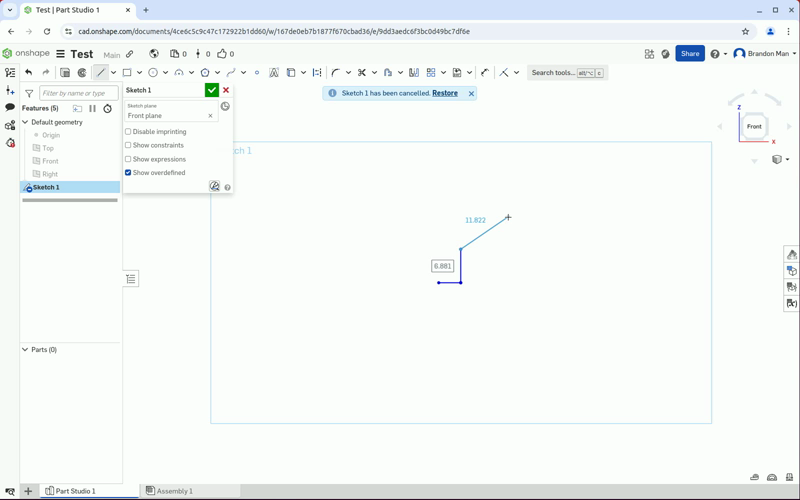
key_up(shift)
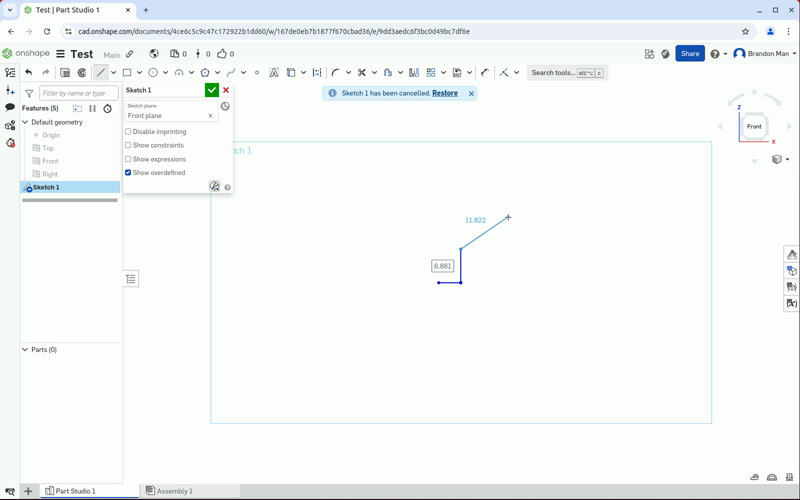
key_down(shift)
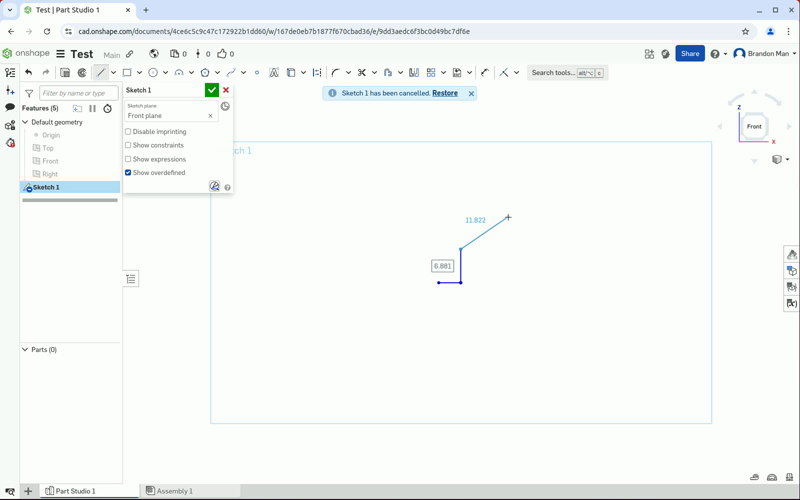
mouse_move(538, 216)
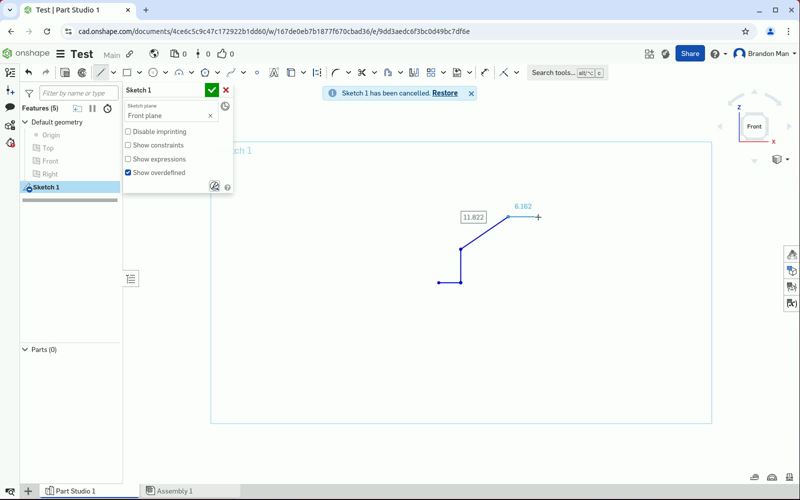
mouse_move(495, 198)
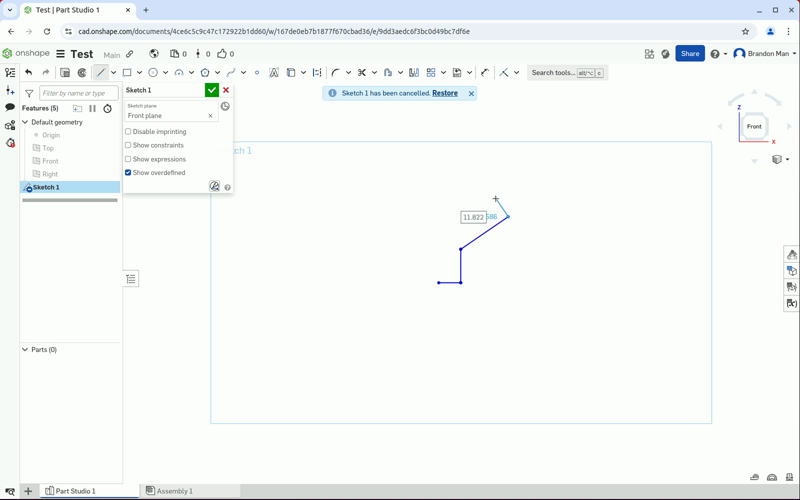
click(495, 198)
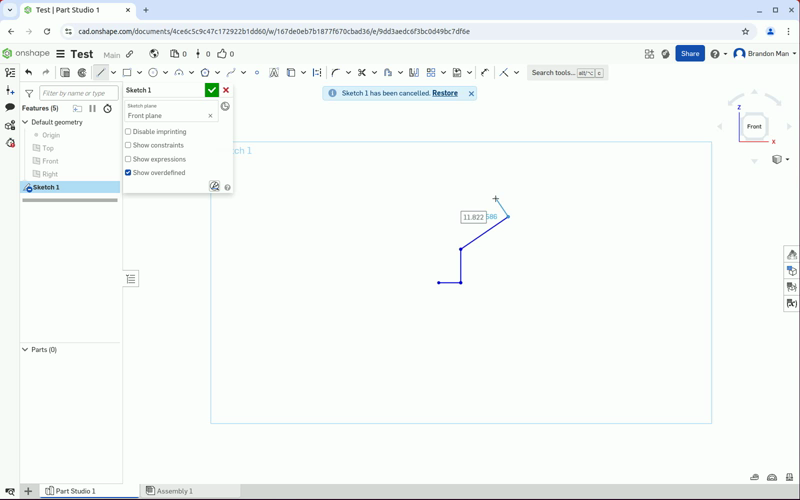
key_up(shift)
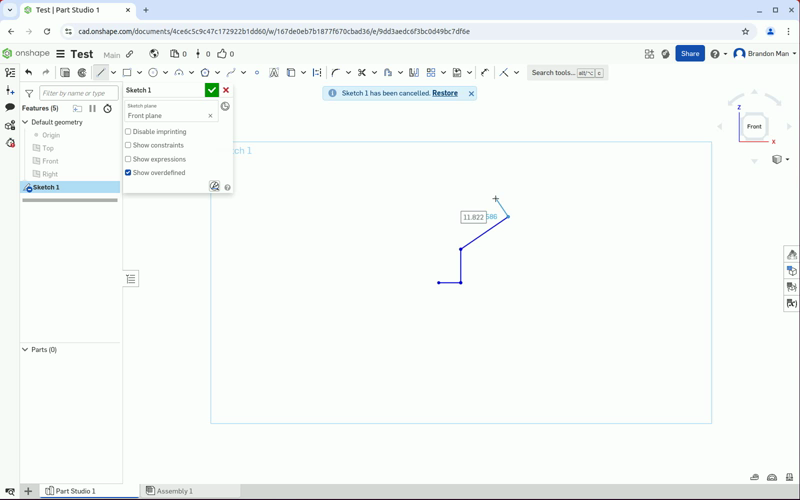
key_down(shift)
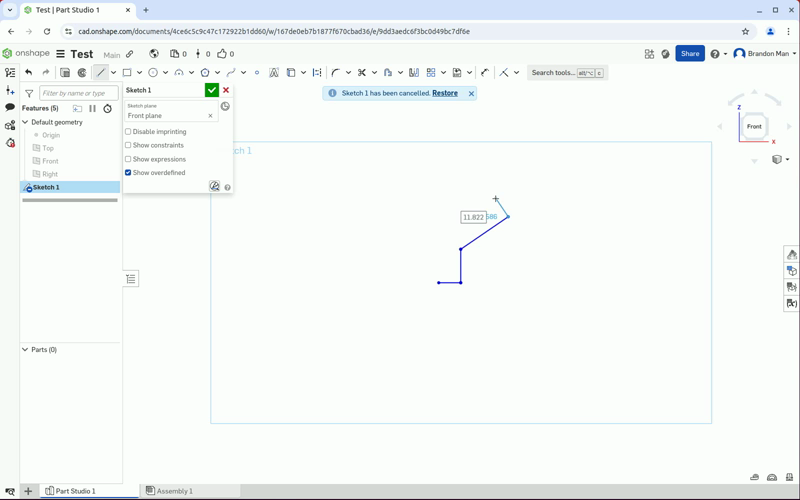
mouse_move(438, 236)
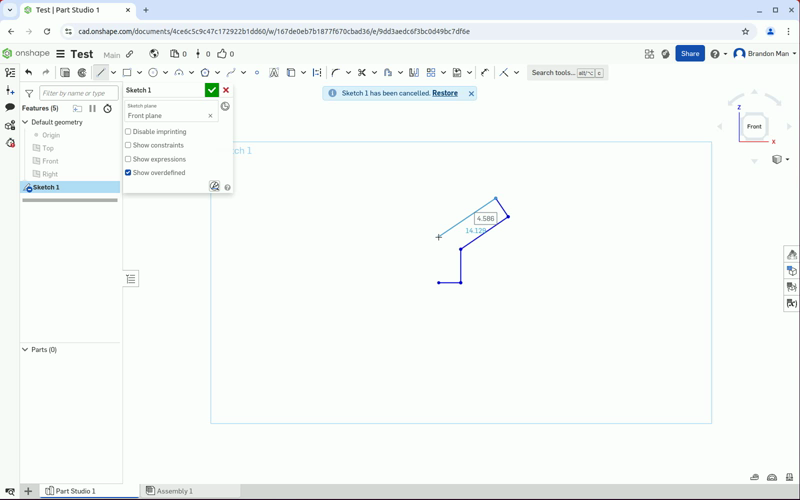
click(438, 236)
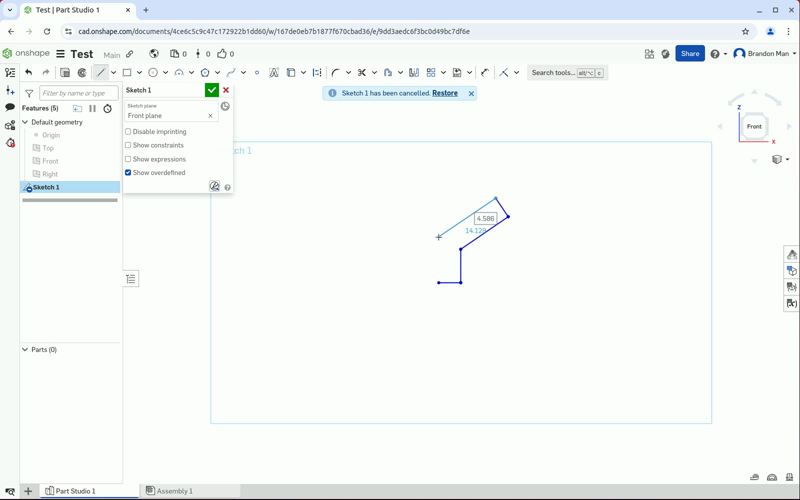
key_up(shift)
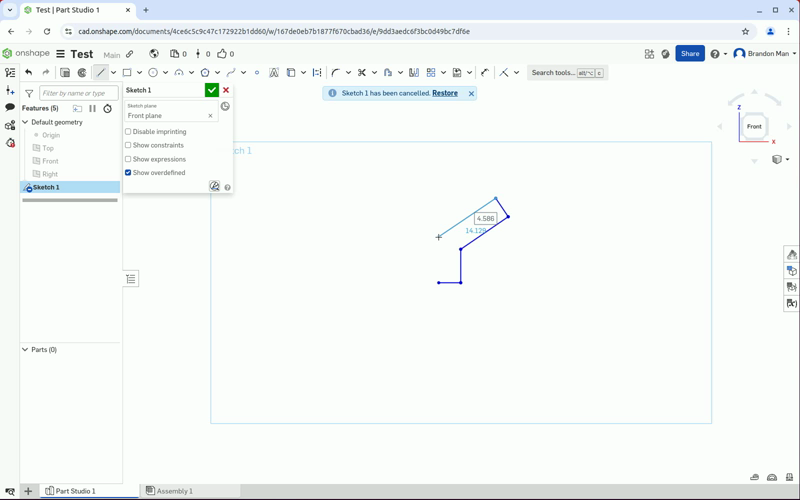
mouse_move(468, 236)
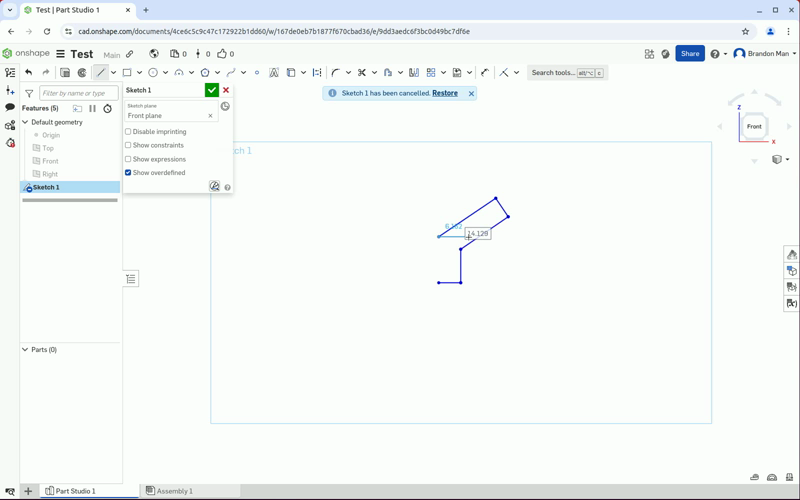
key_down(shift)
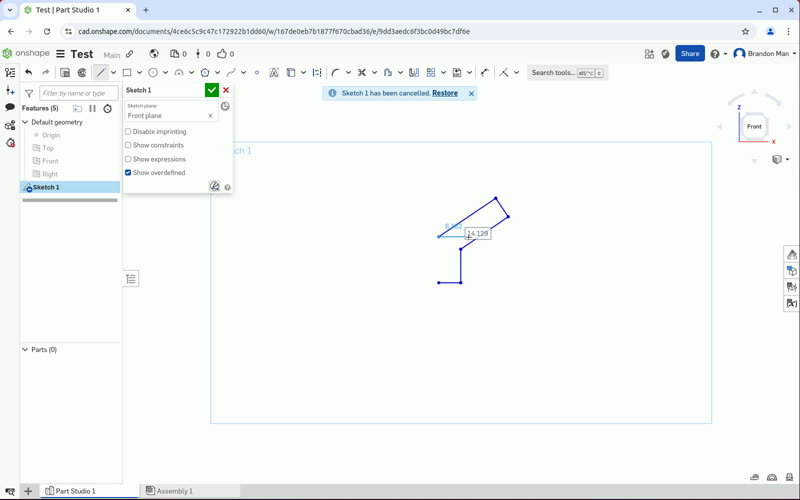
mouse_move(438, 282)
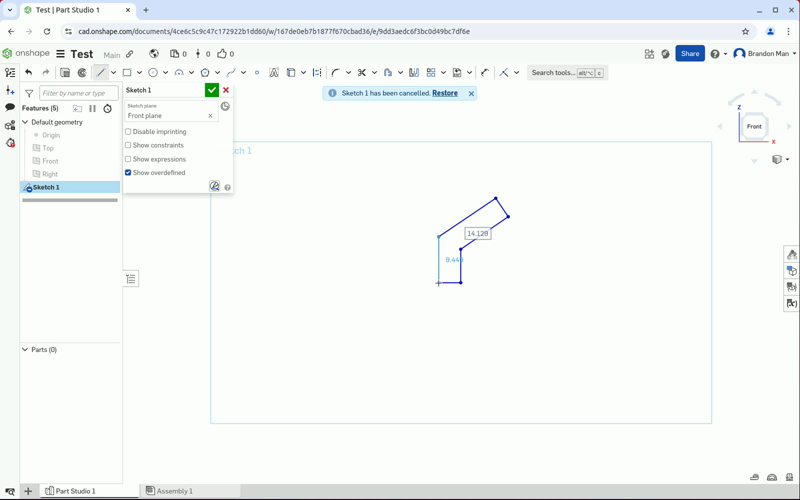
key_up(shift)
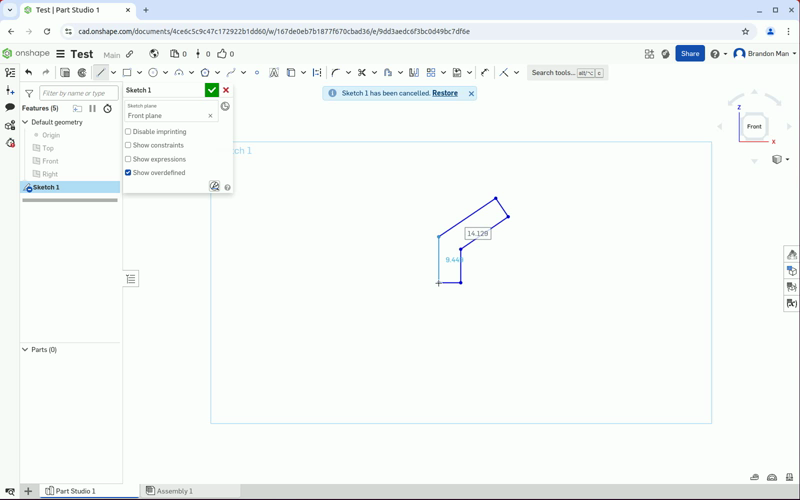
click(438, 282)
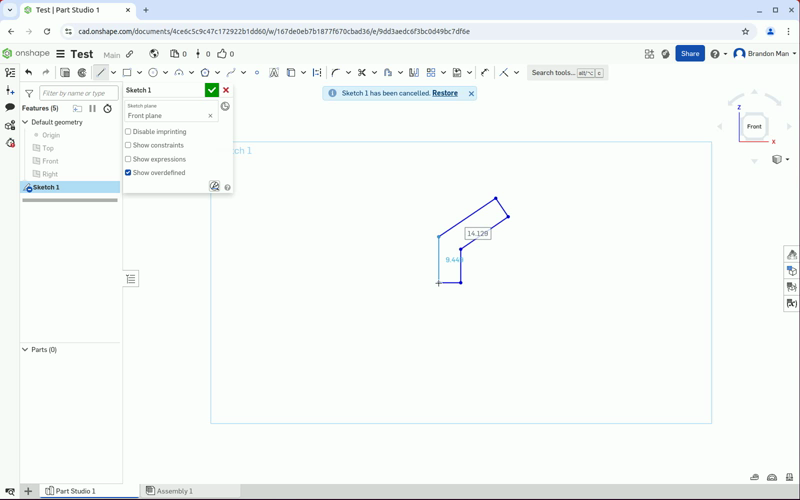
key(esc)
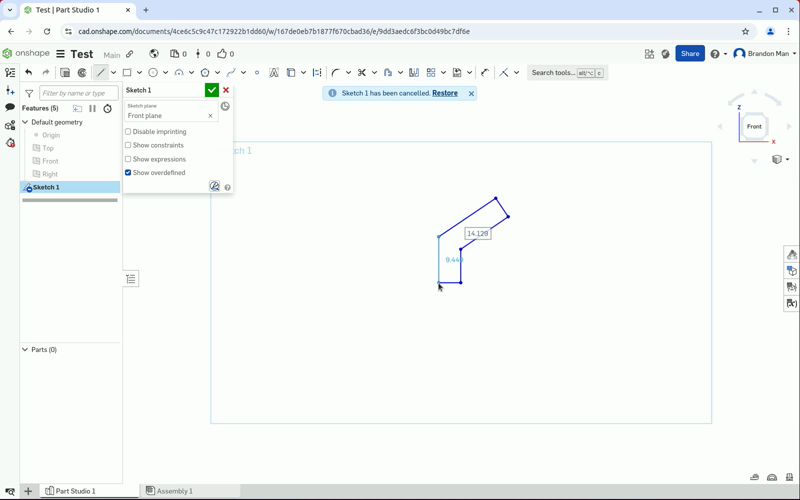
mouse_move(452, 257)
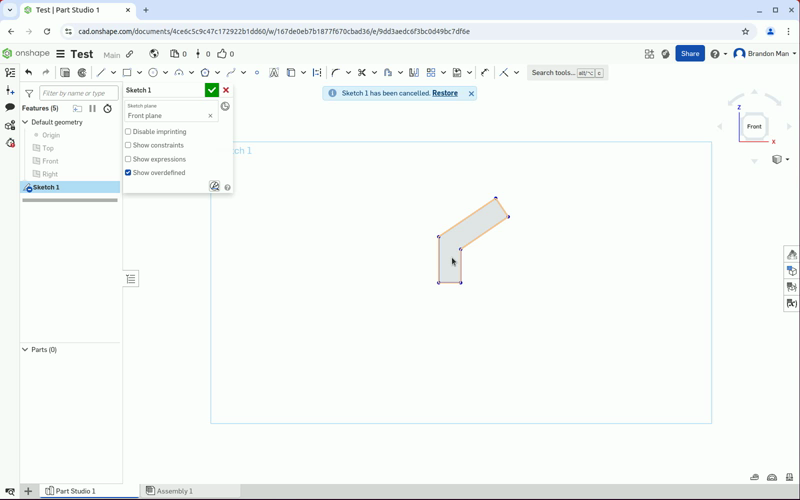
click(452, 257)
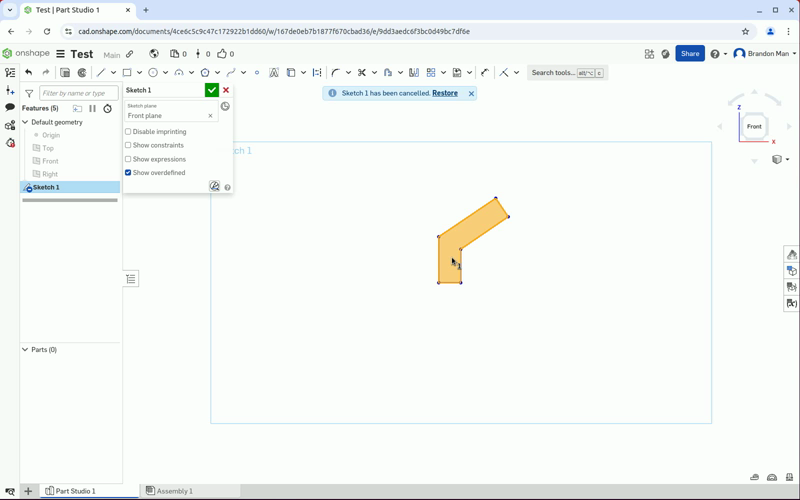
mouse_move(73, 352)
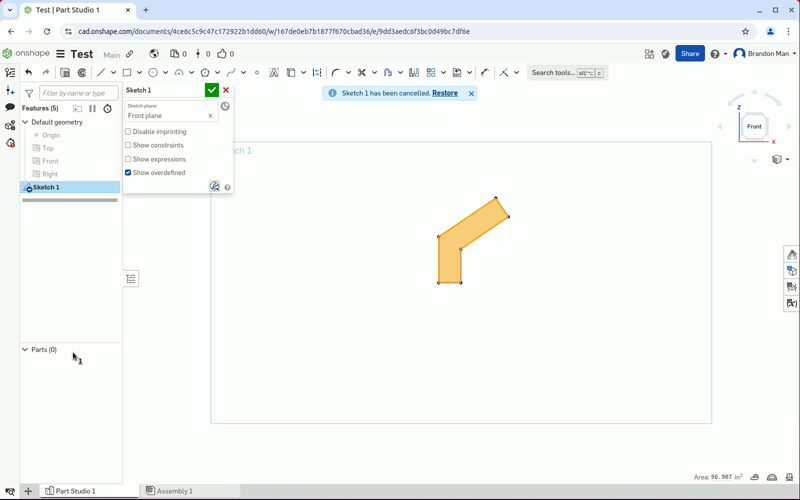
key(shift+y)
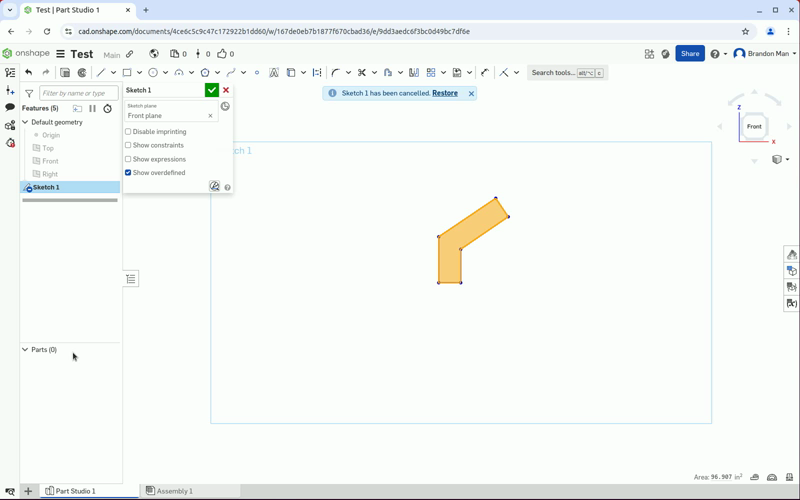
key(shift+e)
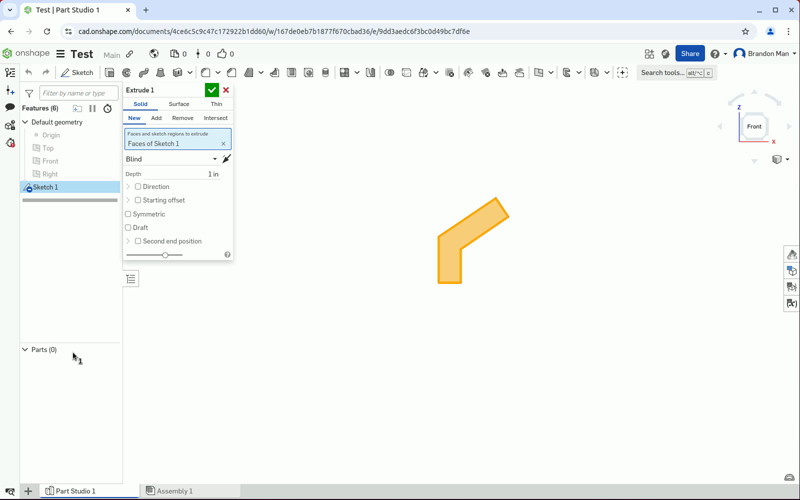
mouse_move(143, 106)
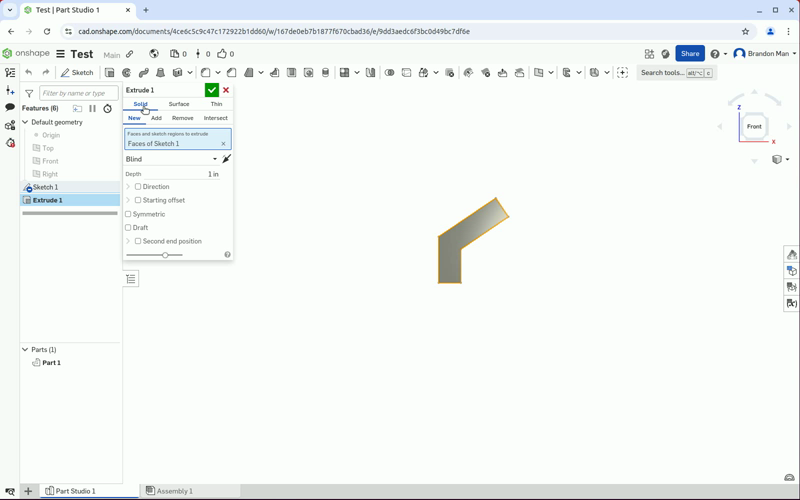
click(143, 106)
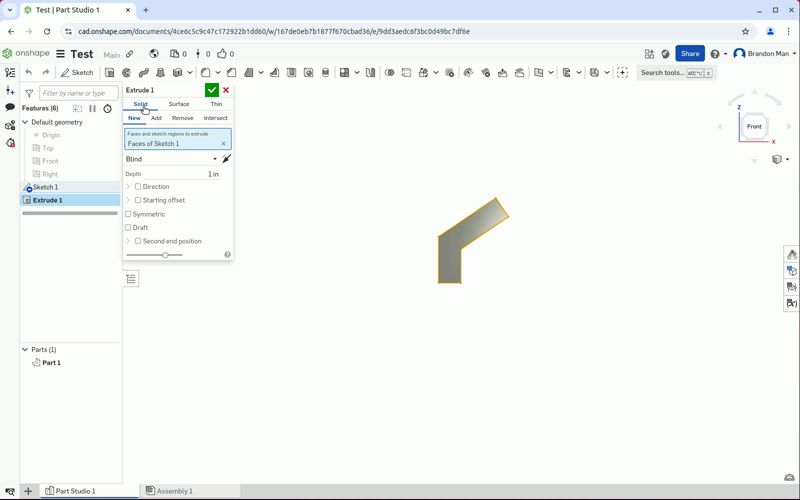
mouse_move(137, 120)
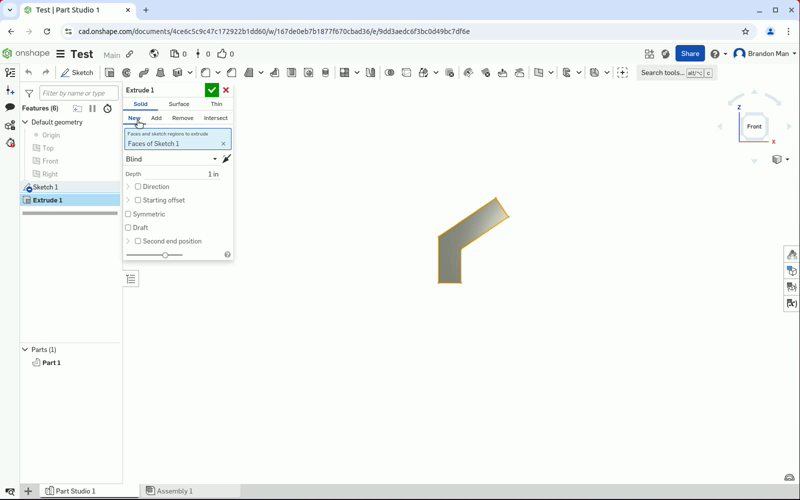
click(137, 120)
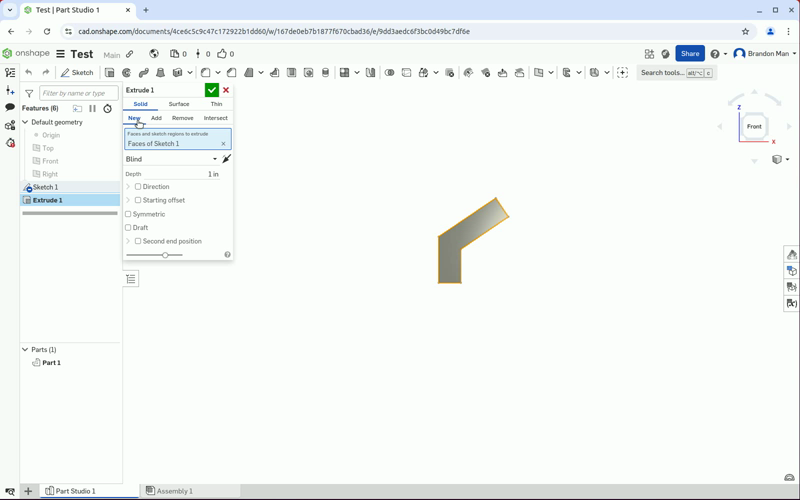
key(tab, 4)
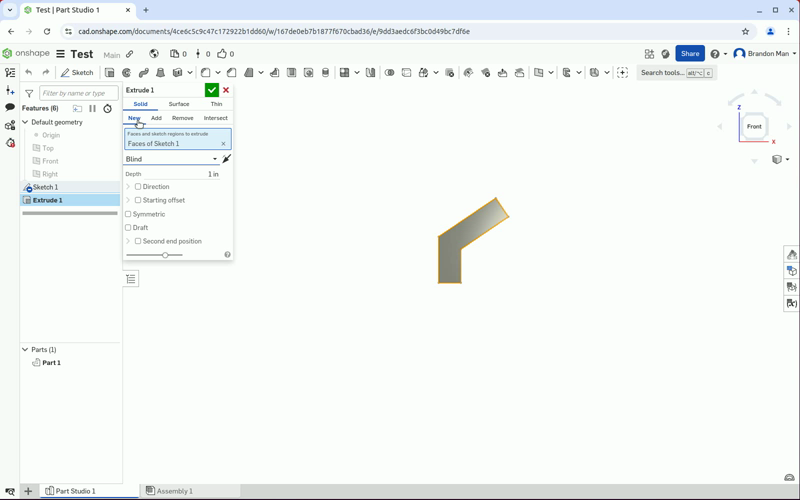
text(23.108)
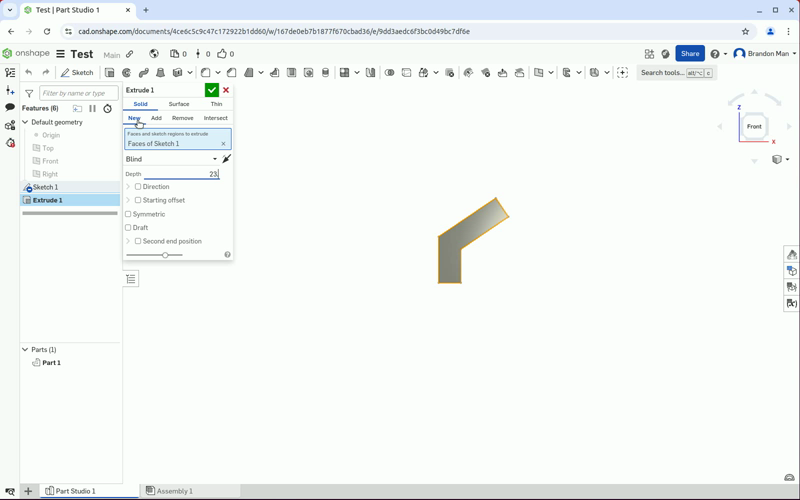
key(enter)
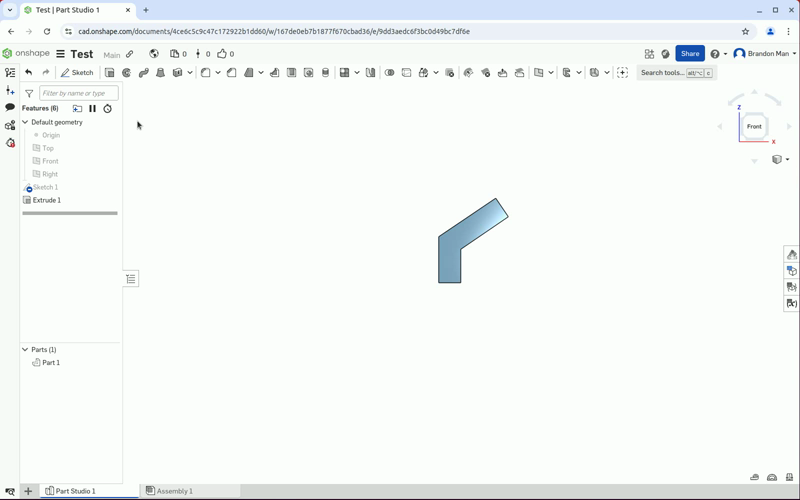
key(shift+h)
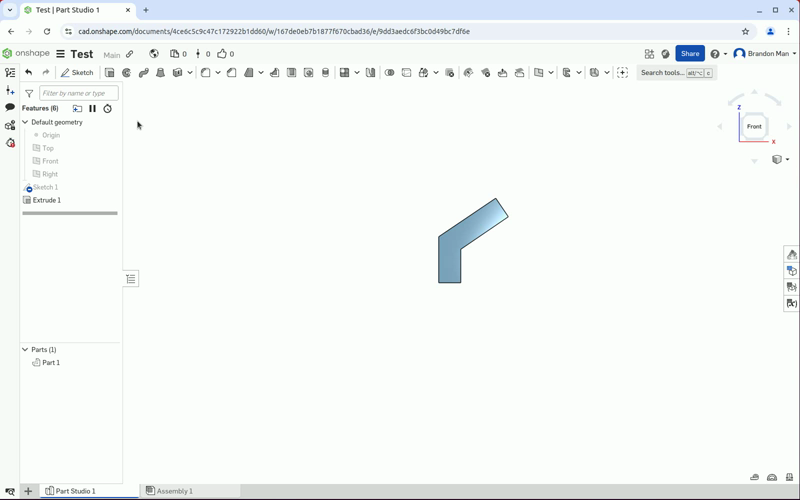
key(shift+h)
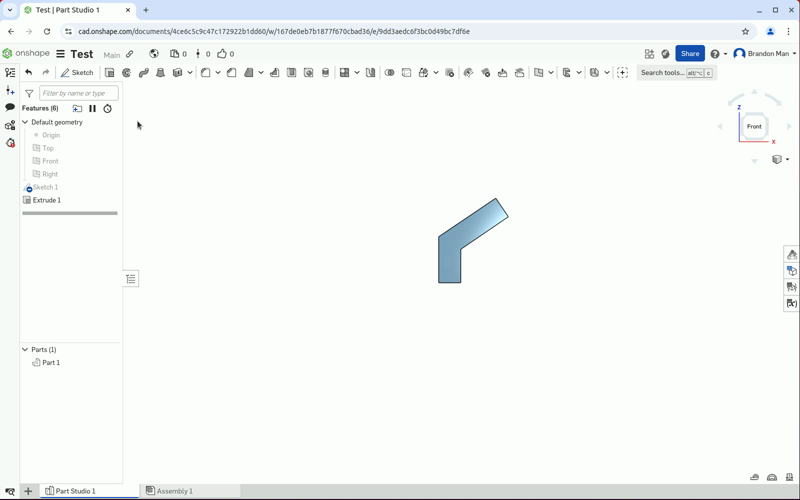
mouse_move(73, 189)
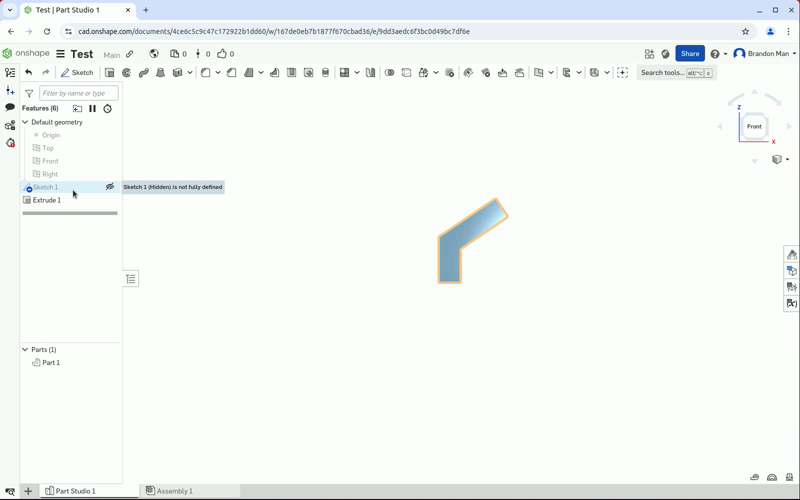
click(73, 189)
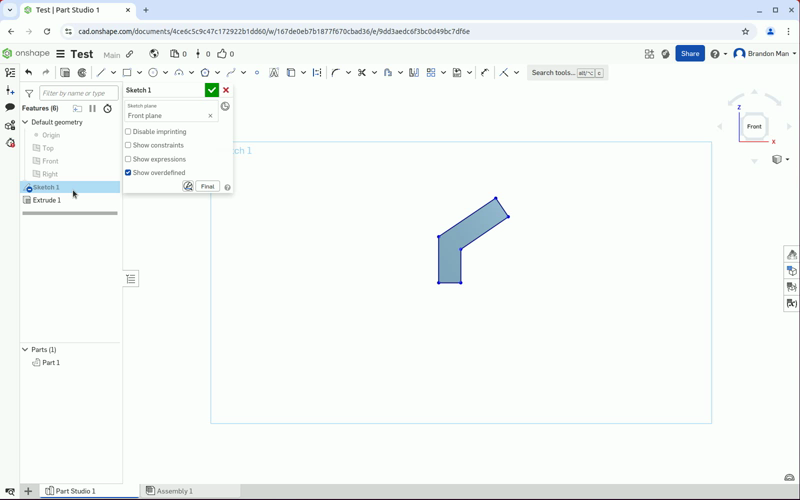
mouse_move(229, 92)
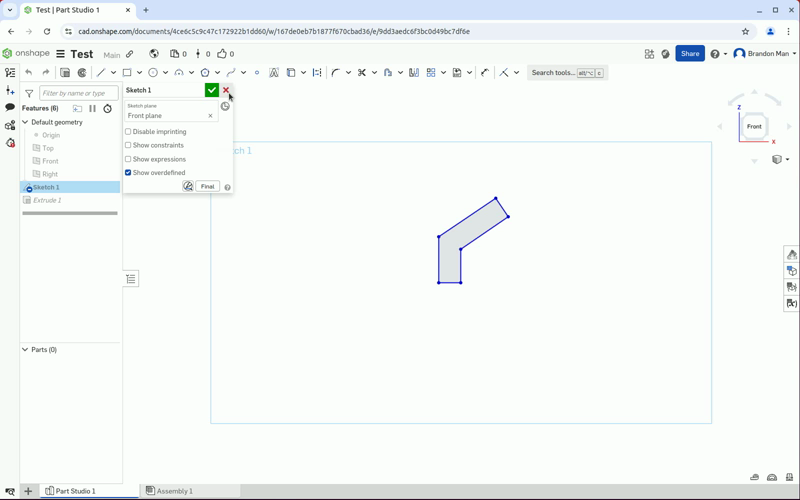
click(229, 92)
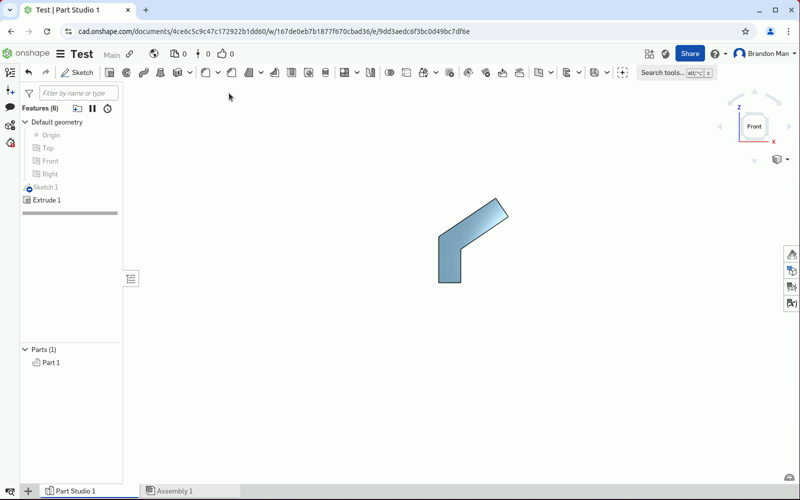
mouse_move(73, 352)
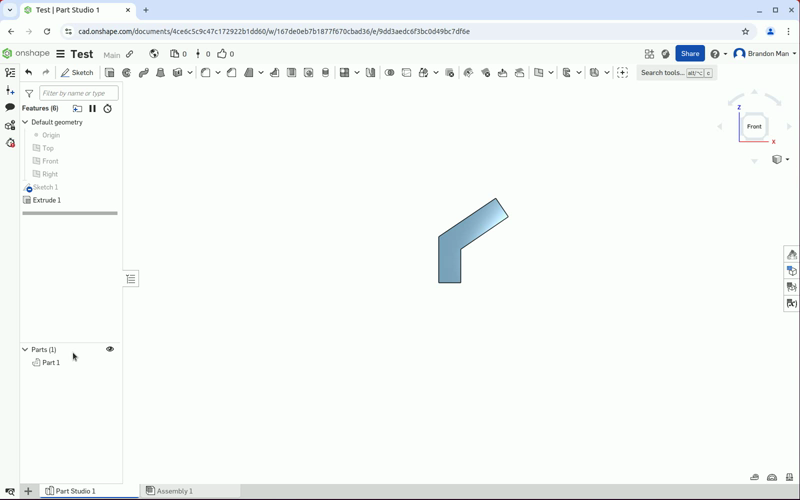
key(y)
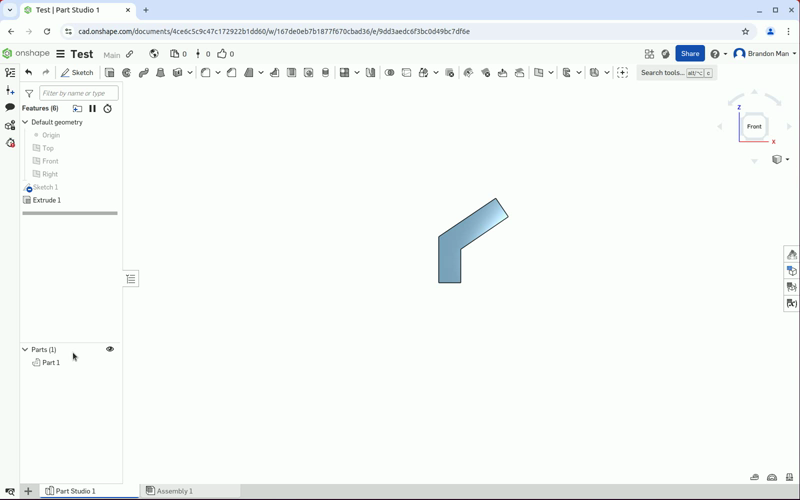
key(shift+p)
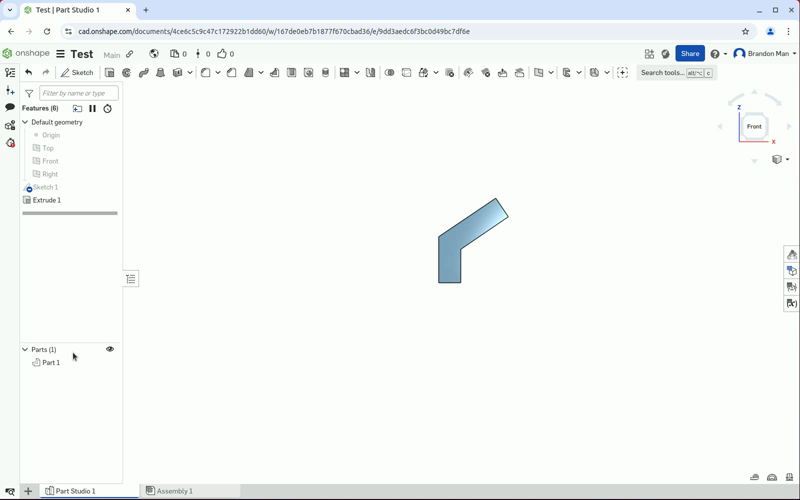
key(space)
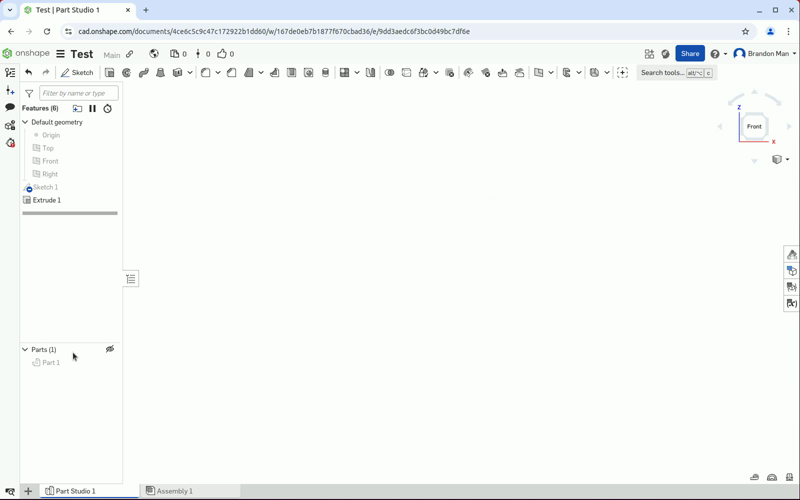
key_down(shift)
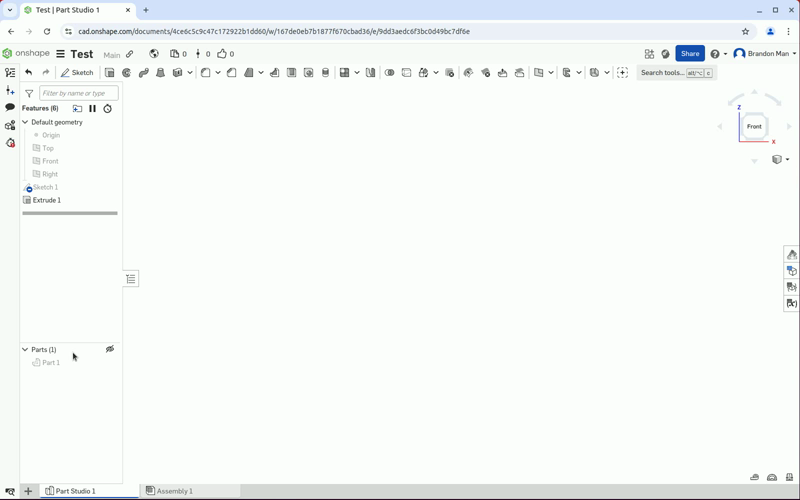
key(left)
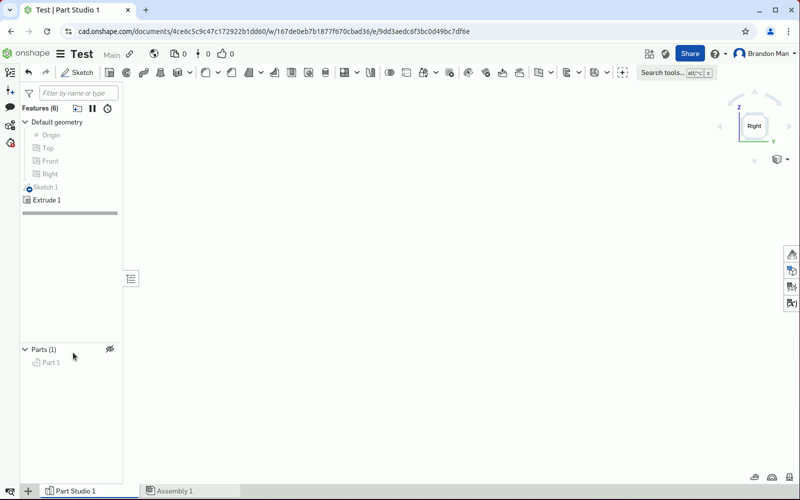
key_up(shift)
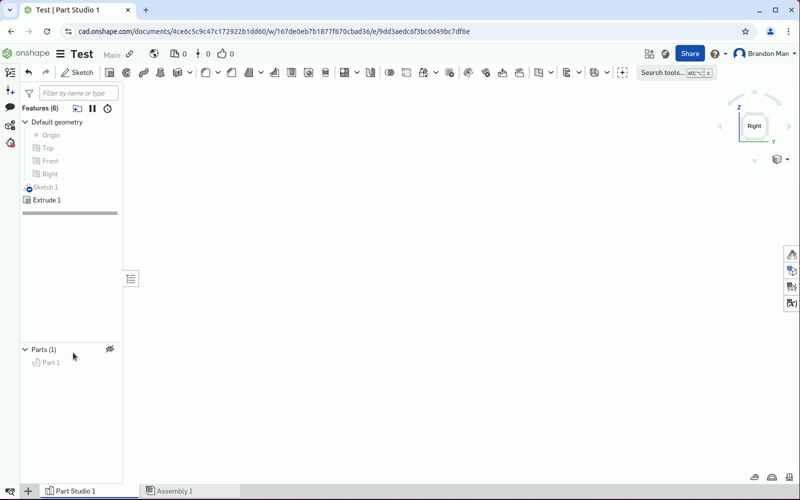
mouse_move(73, 352)
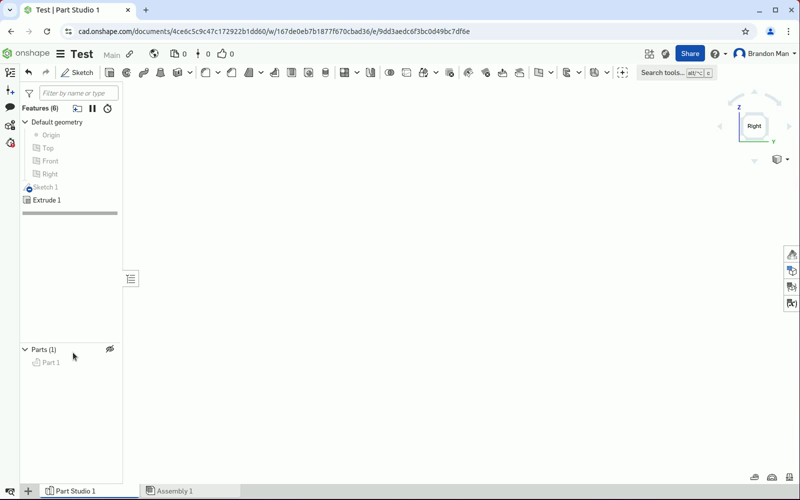
key(shift+y)
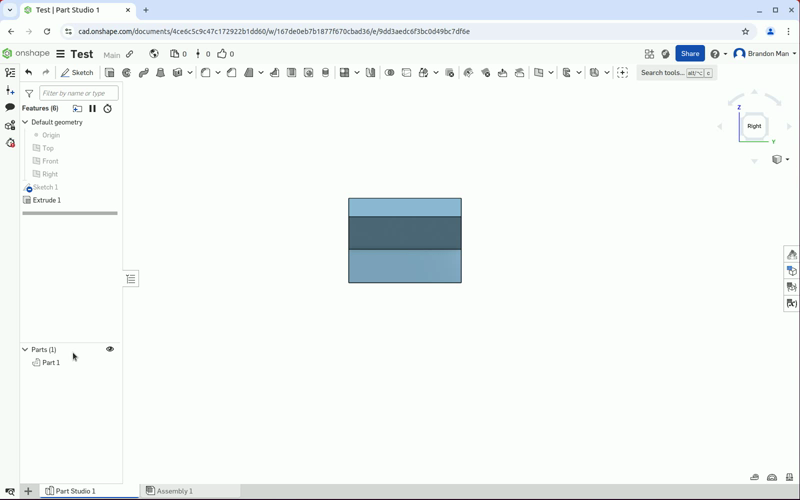
mouse_move(541, 75)
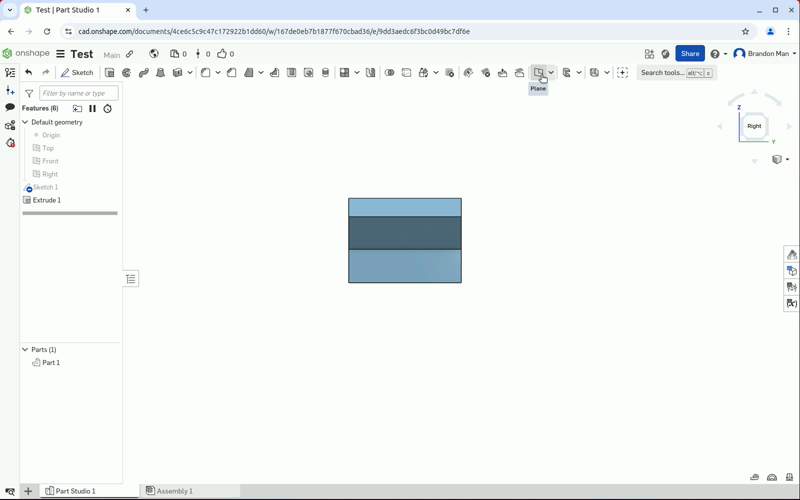
click(541, 75)
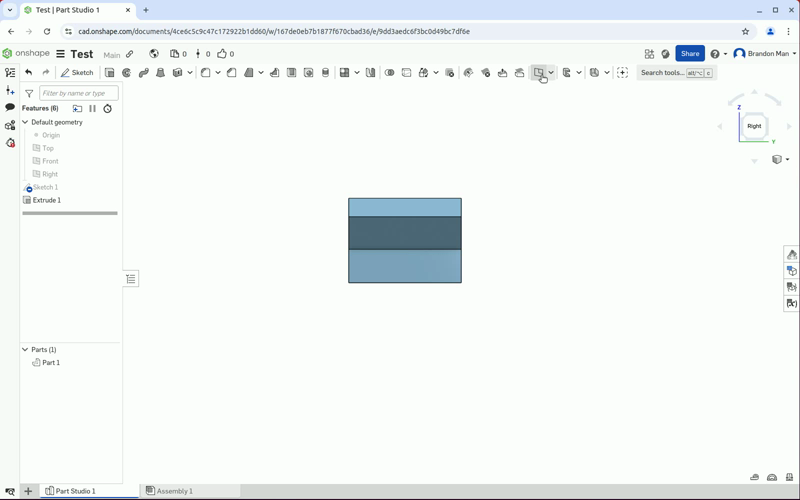
mouse_move(73, 176)
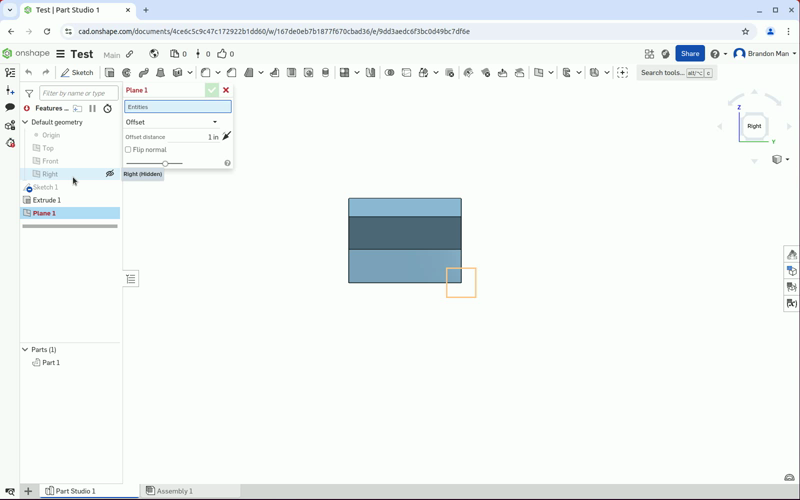
click(73, 176)
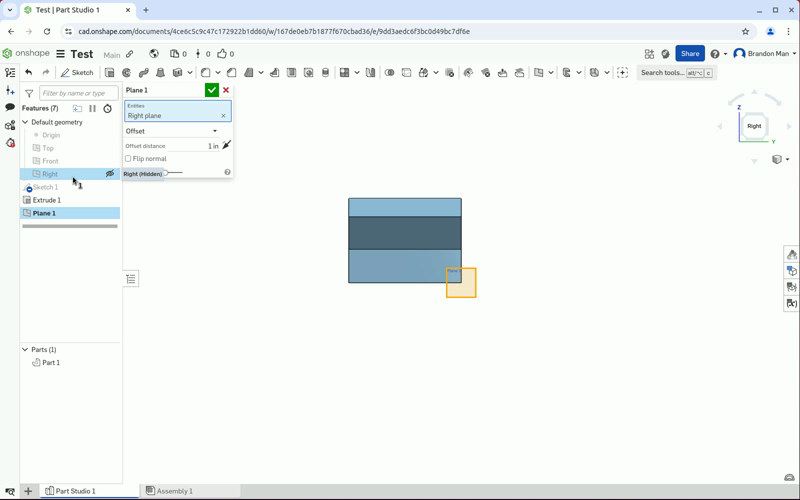
key(tab, 2)
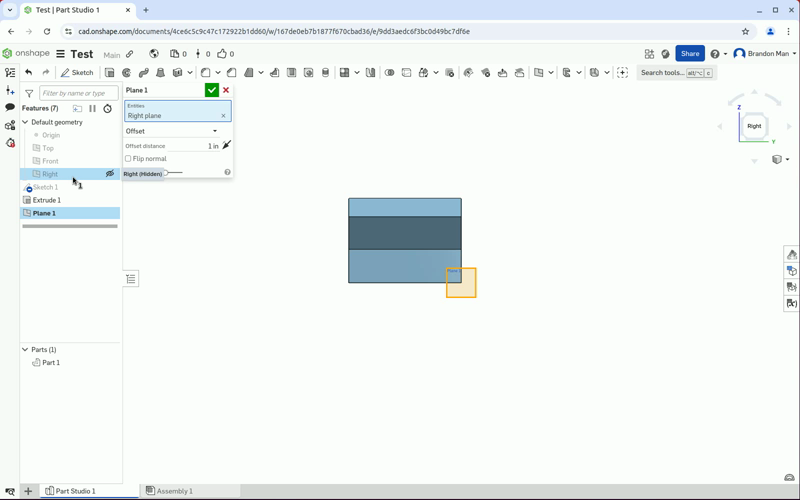
text(4.56)
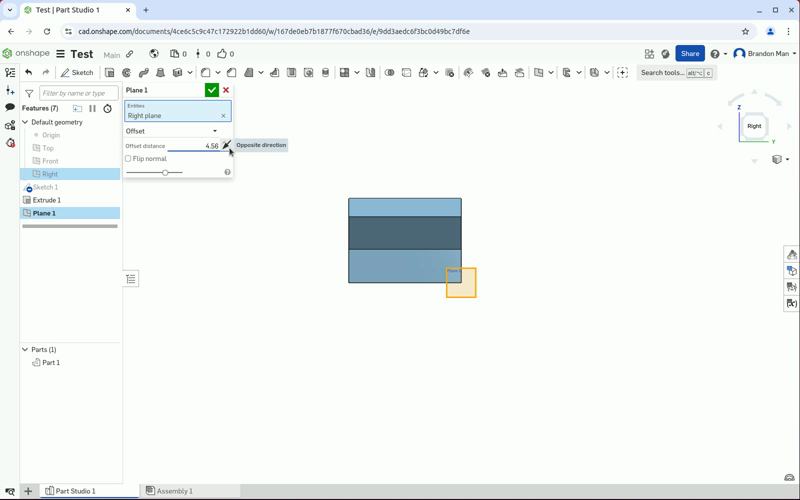
mouse_move(229, 147)
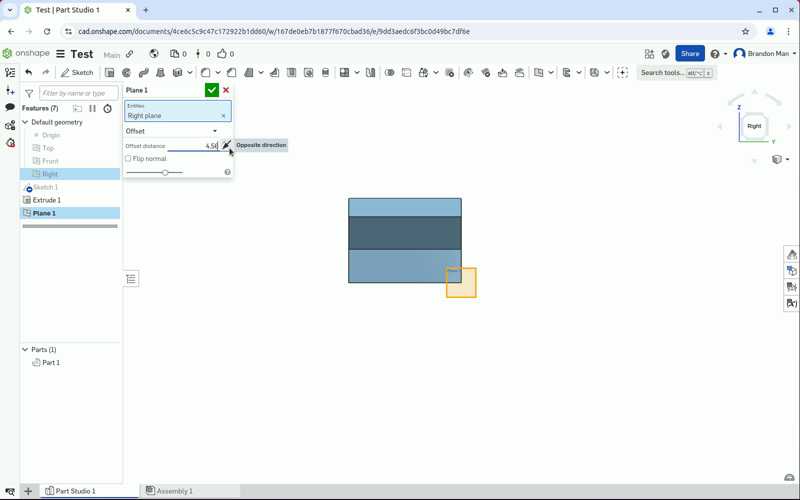
click(229, 147)
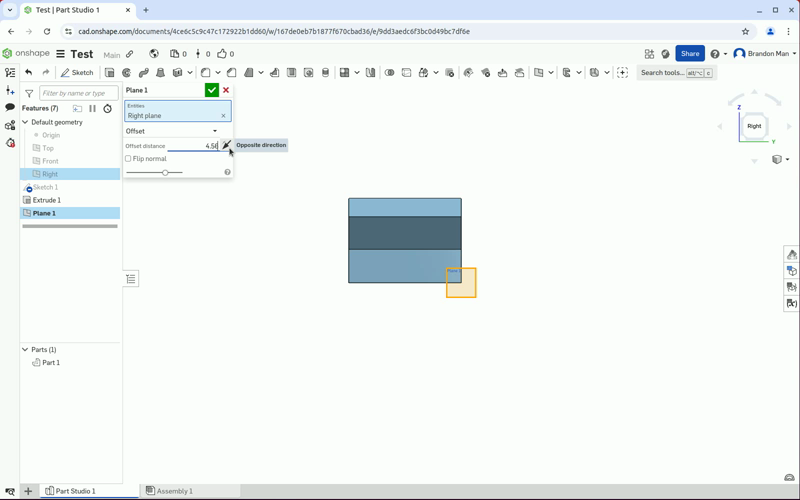
key(enter, 2)
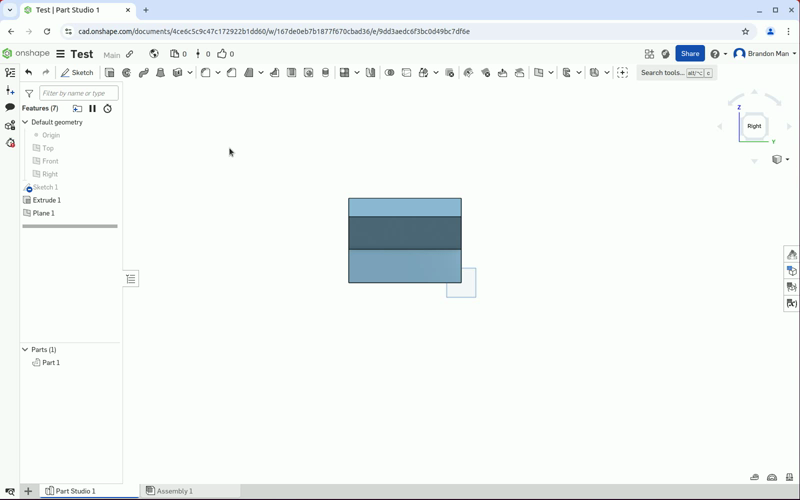
key(shift+s)
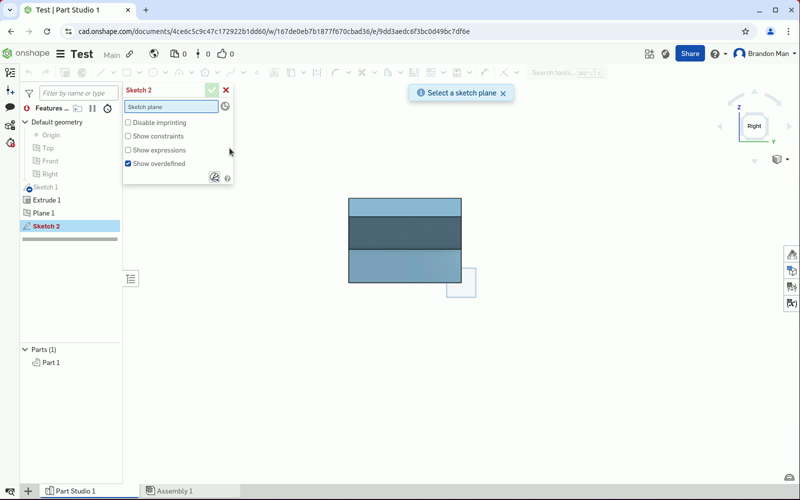
mouse_move(73, 215)
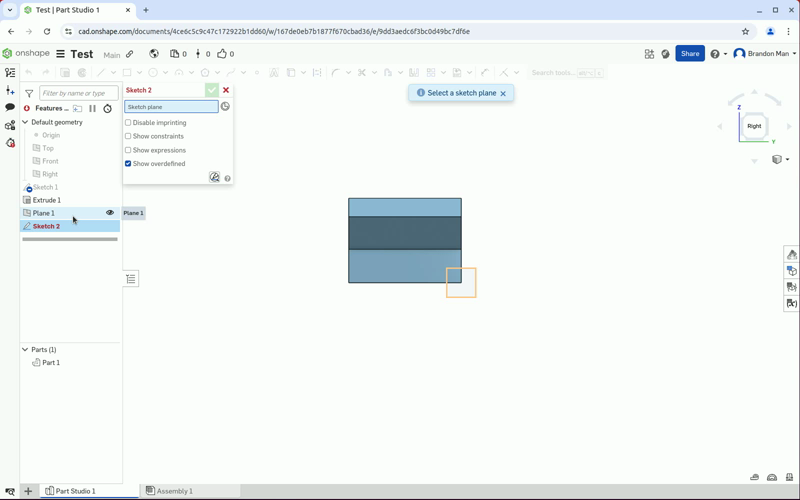
click(73, 215)
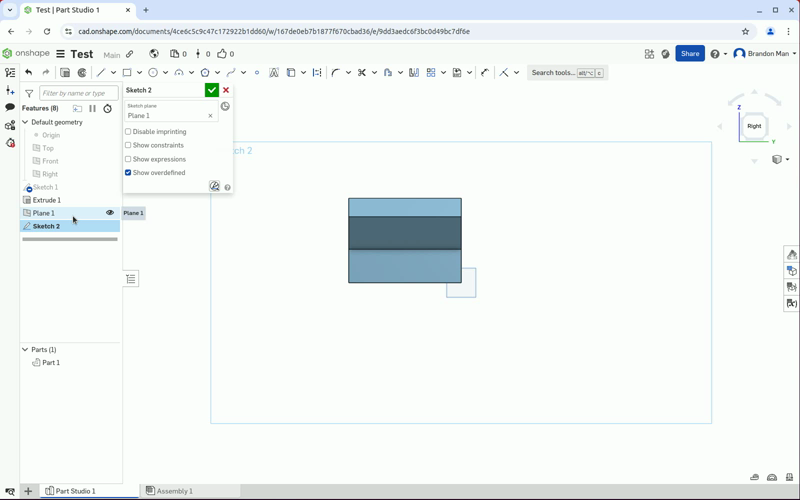
mouse_move(73, 352)
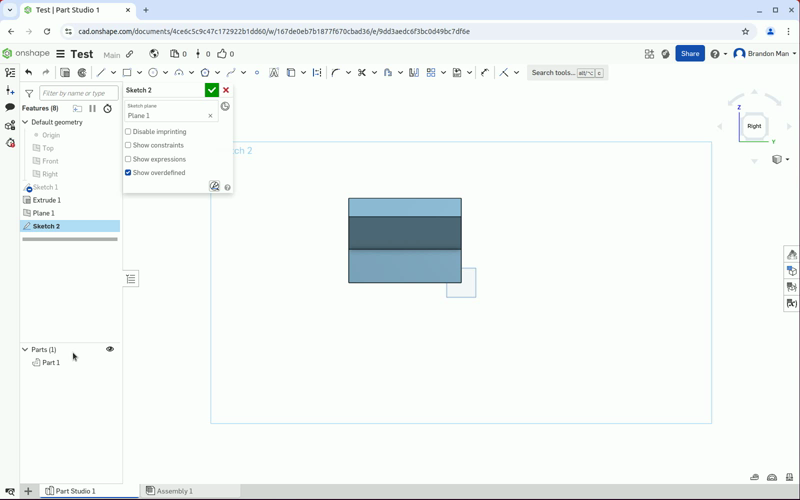
key(y)
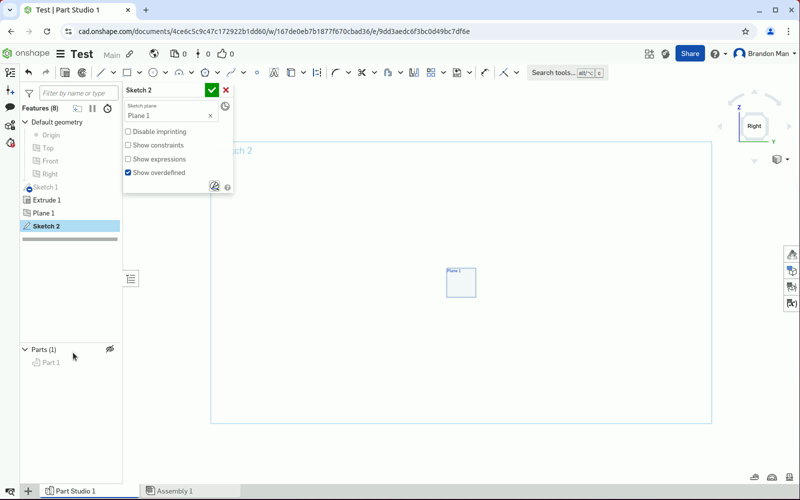
key(c)
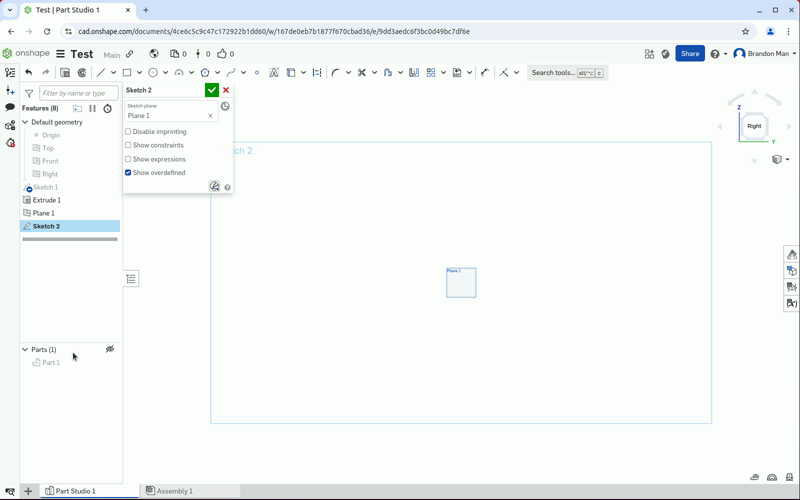
key_down(shift)
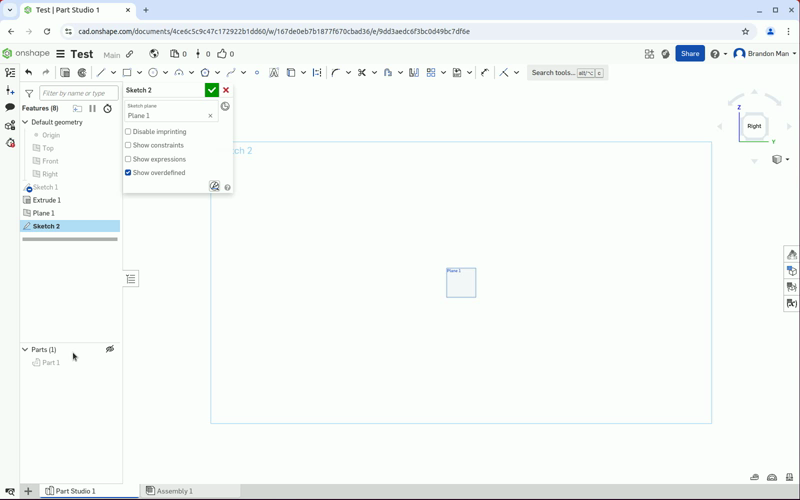
mouse_move(404, 265)
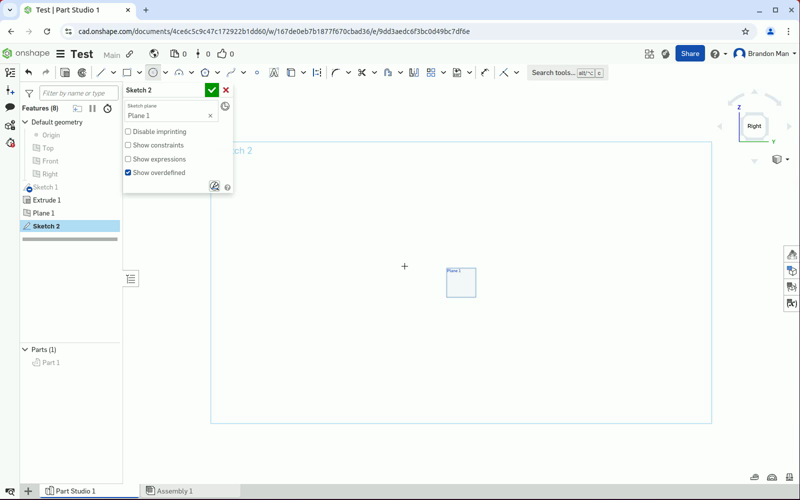
click(404, 265)
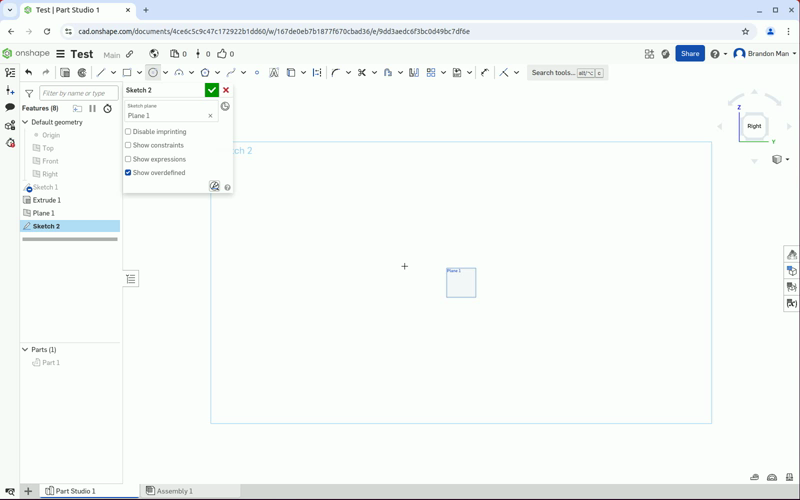
key_up(shift)
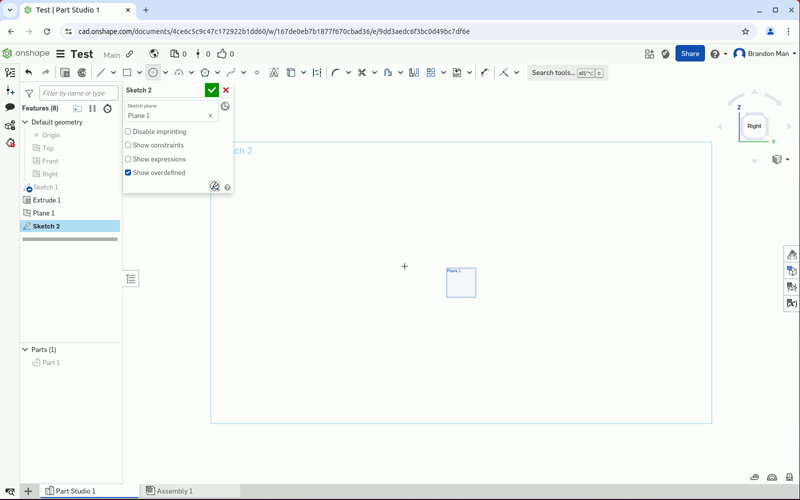
mouse_move(416, 265)
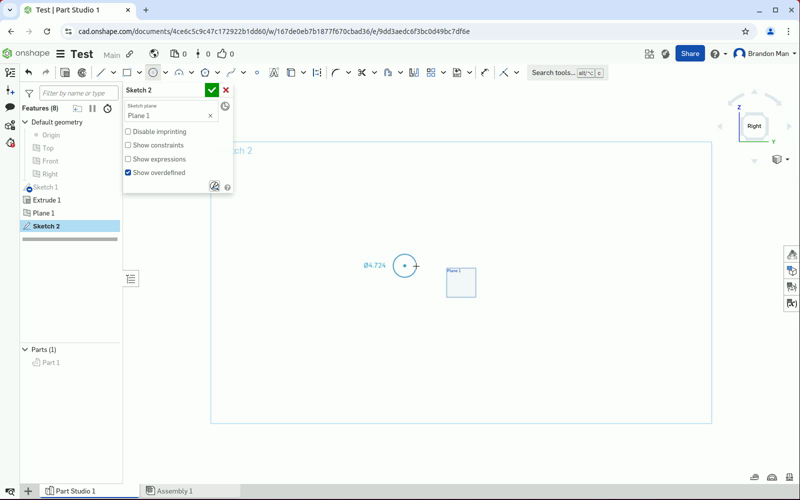
click(416, 265)
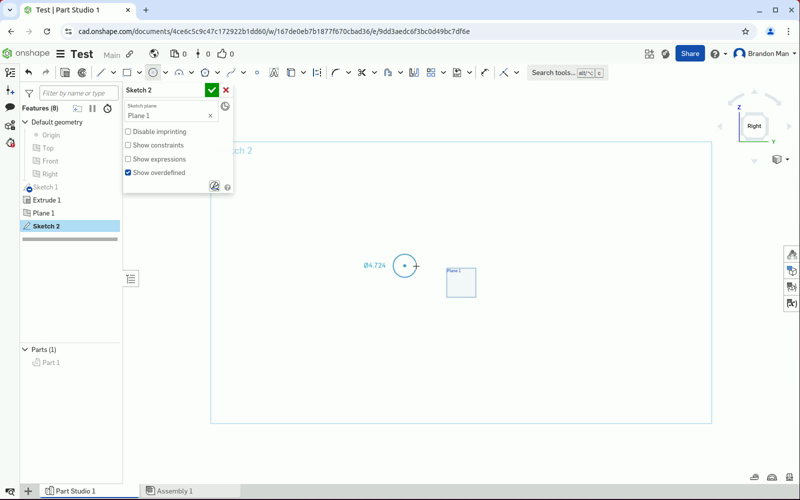
key(esc)
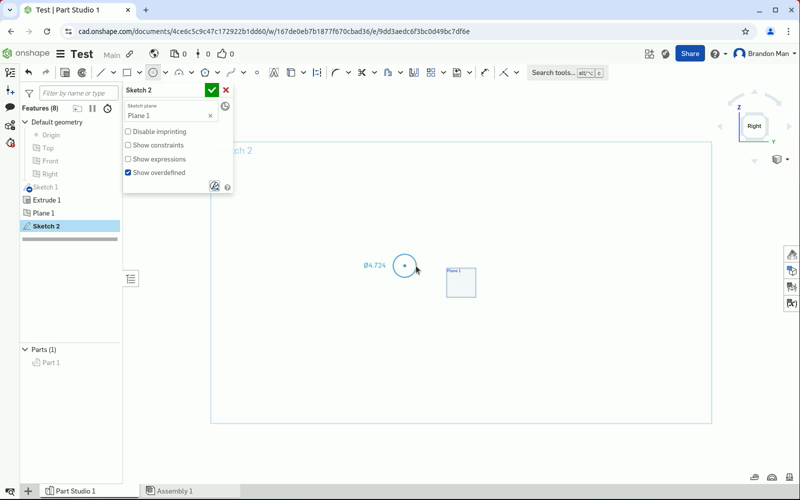
mouse_move(401, 276)
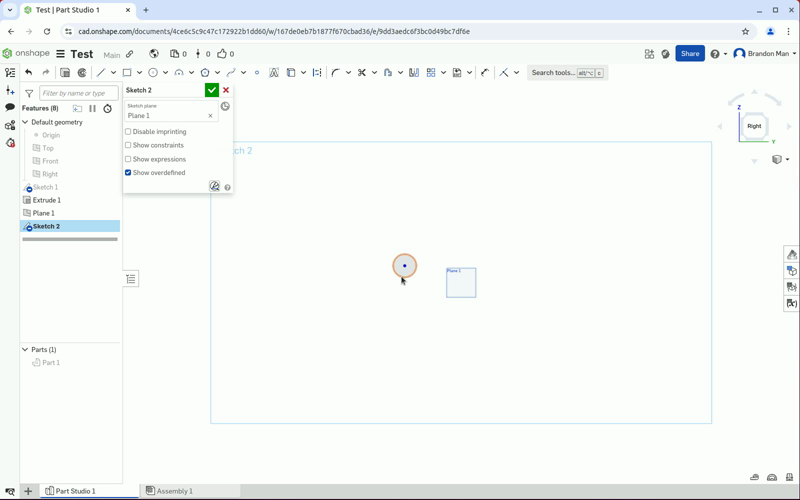
scroll(6)
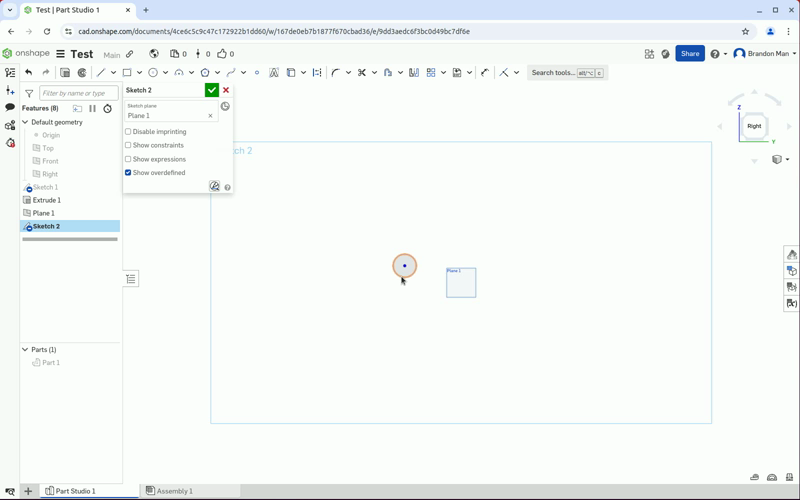
scroll(6)
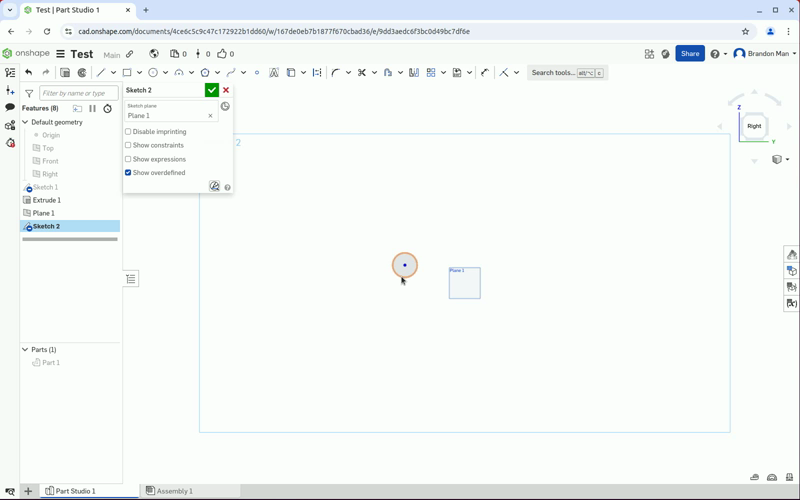
scroll(6)
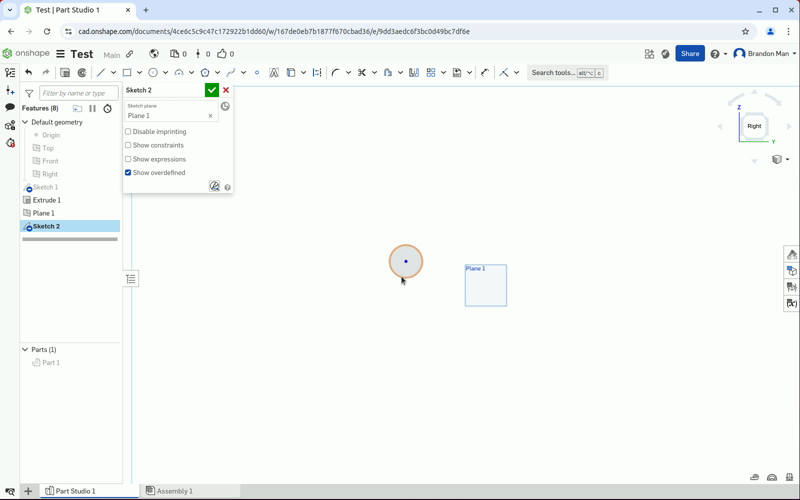
scroll(6)
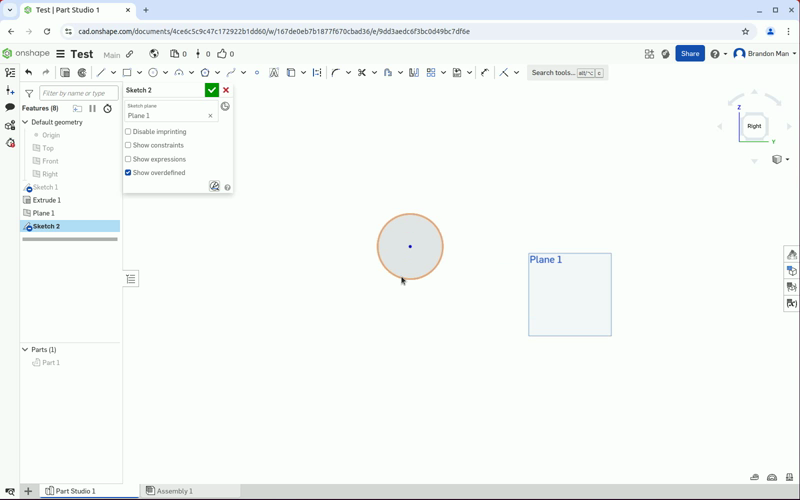
scroll(6)
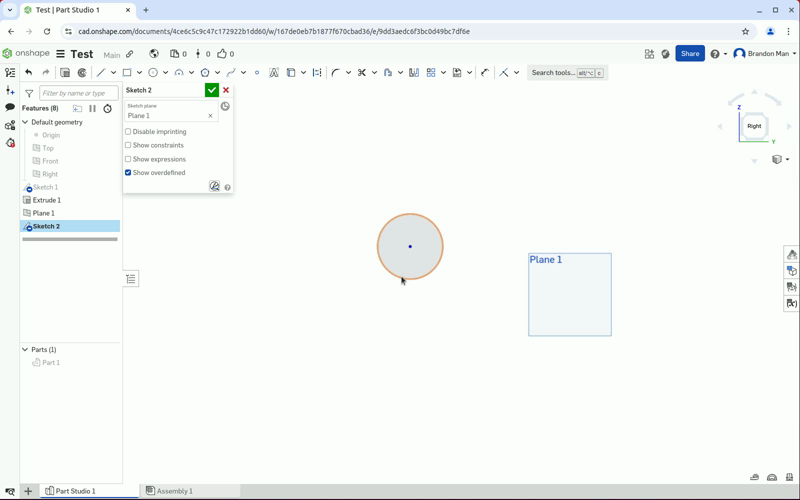
scroll(6)
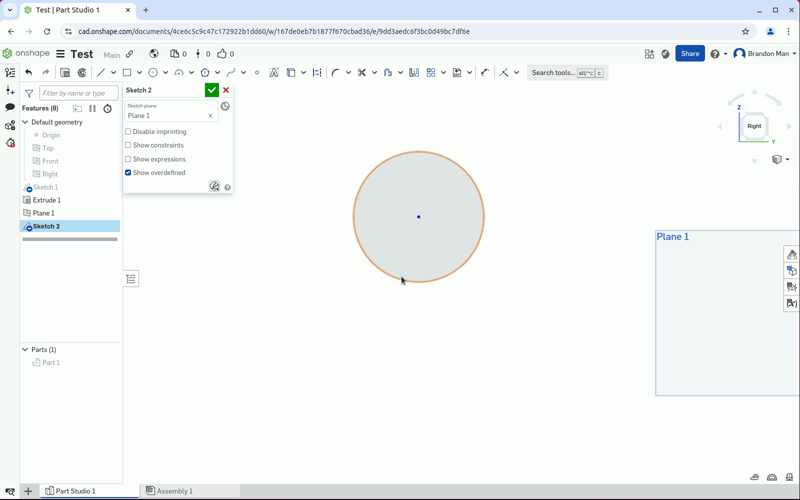
scroll(6)
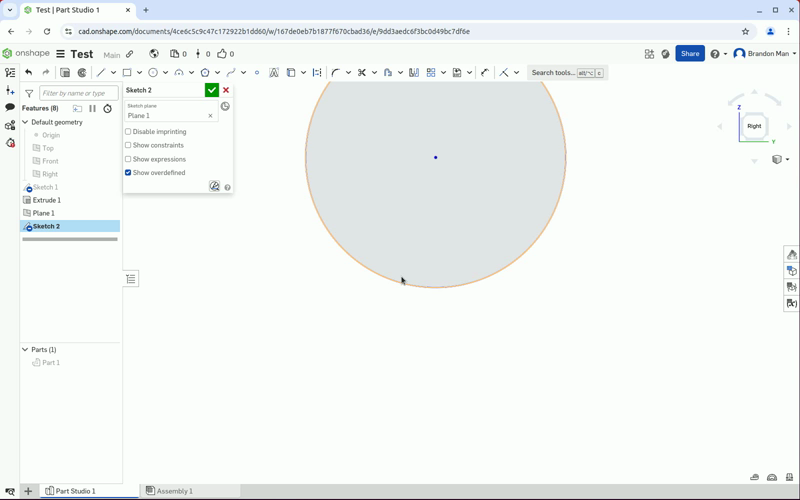
click(401, 276)
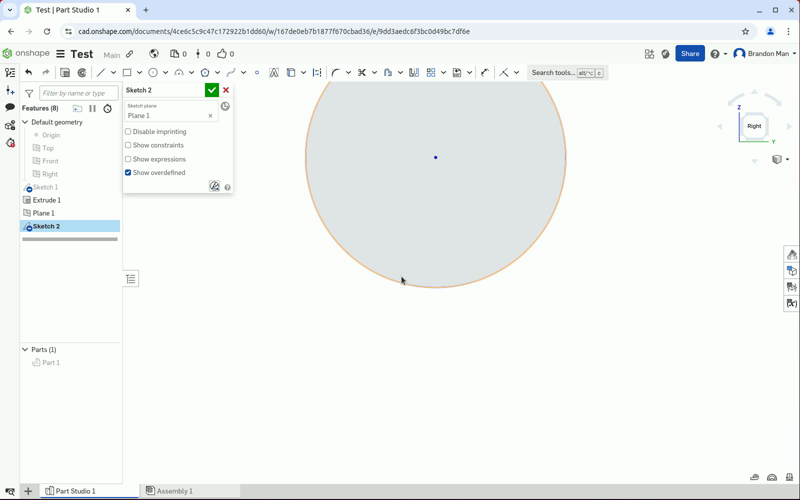
scroll(-6)
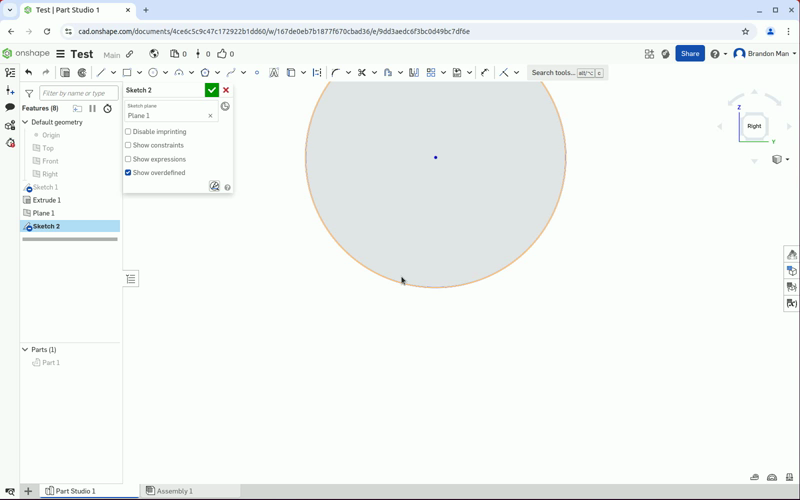
scroll(-6)
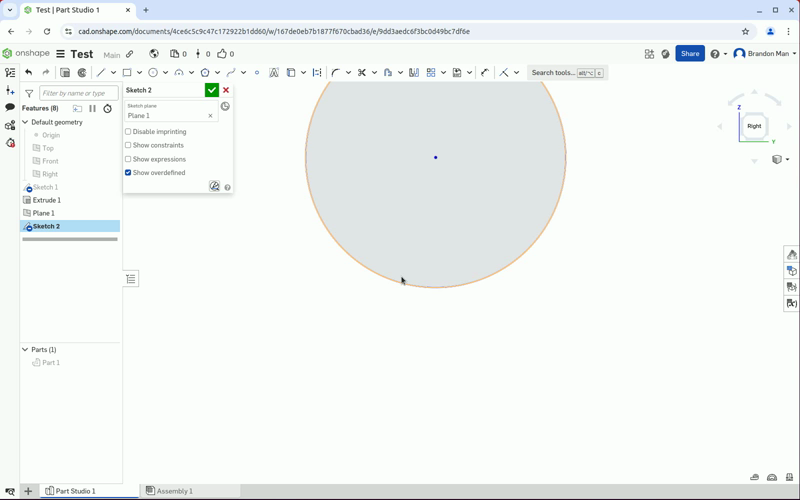
scroll(-6)
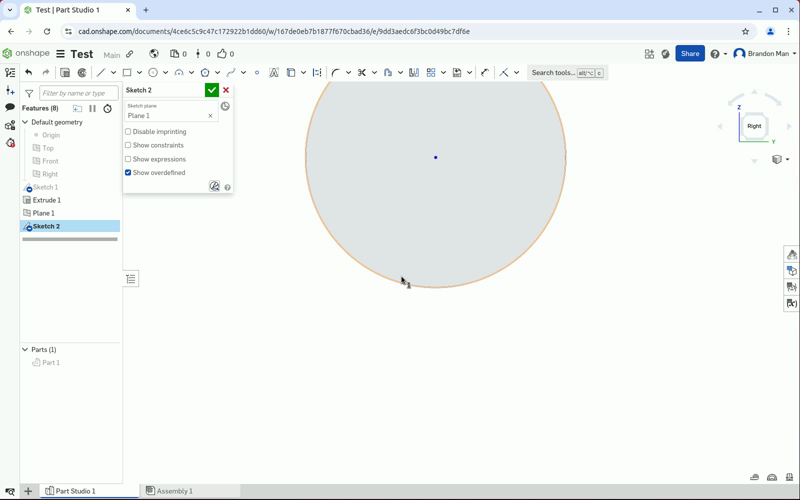
scroll(-6)
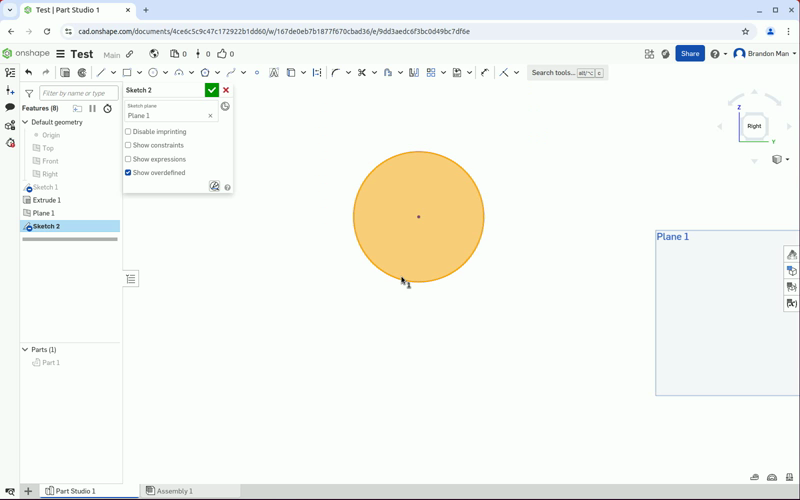
scroll(-6)
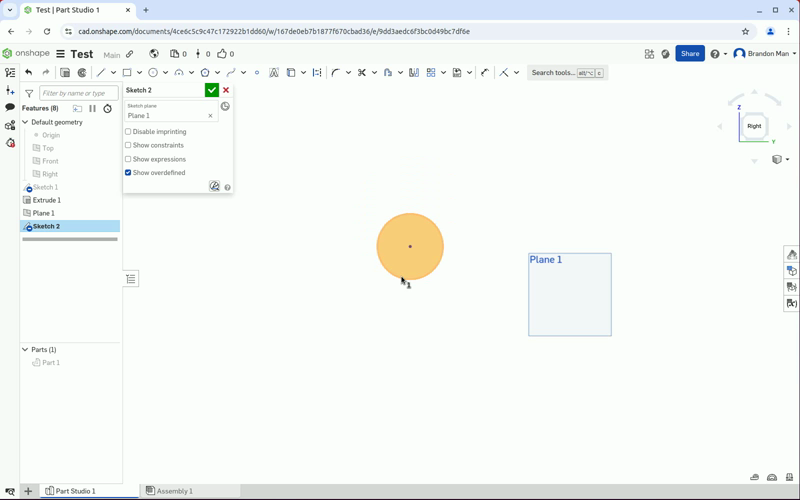
scroll(-6)
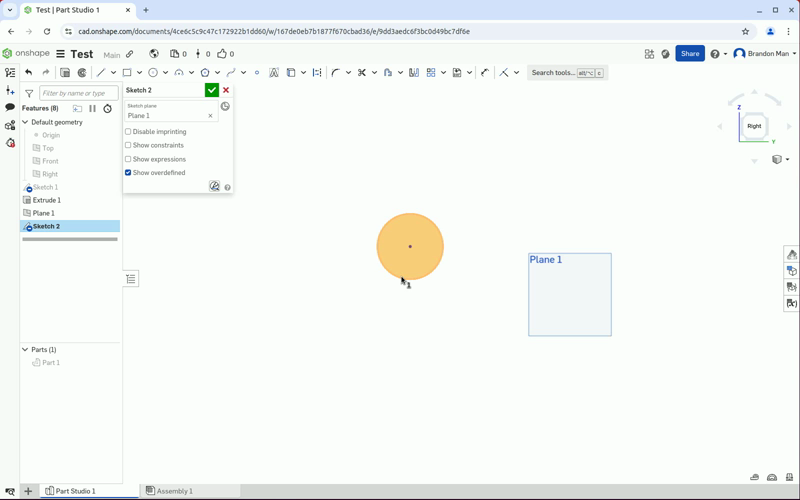
scroll(-6)
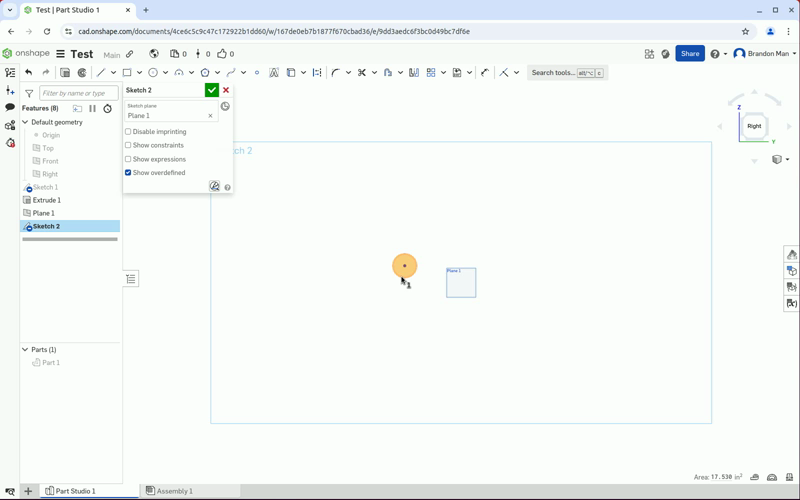
mouse_move(73, 352)
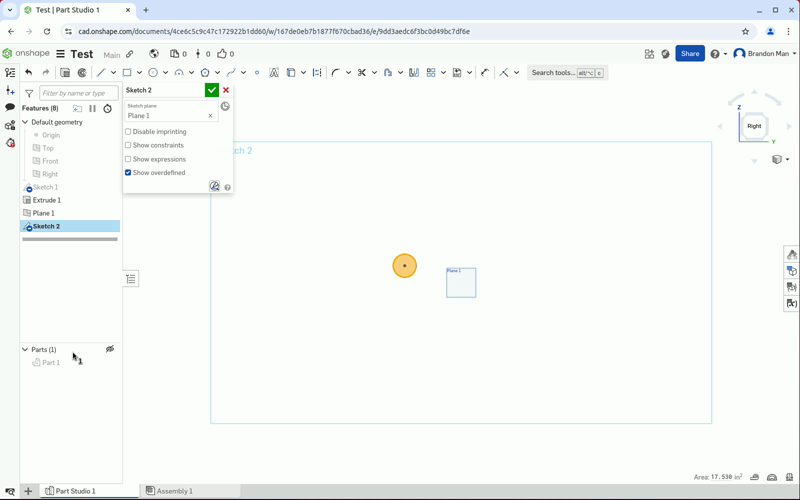
key(shift+y)
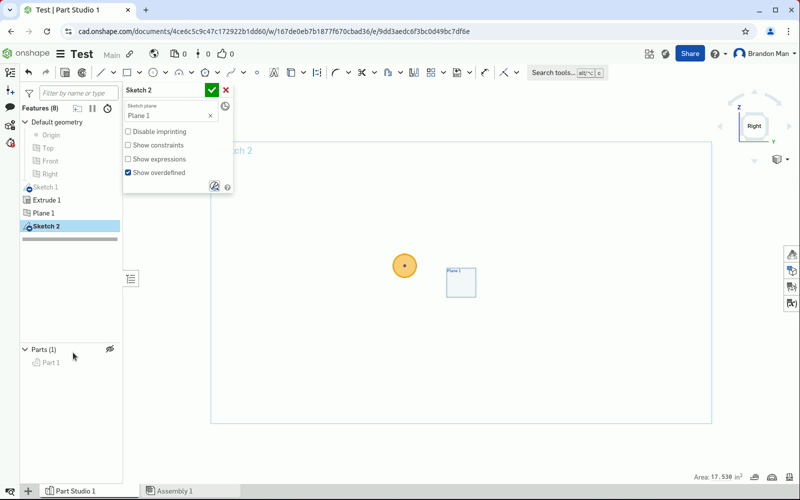
key(shift+e)
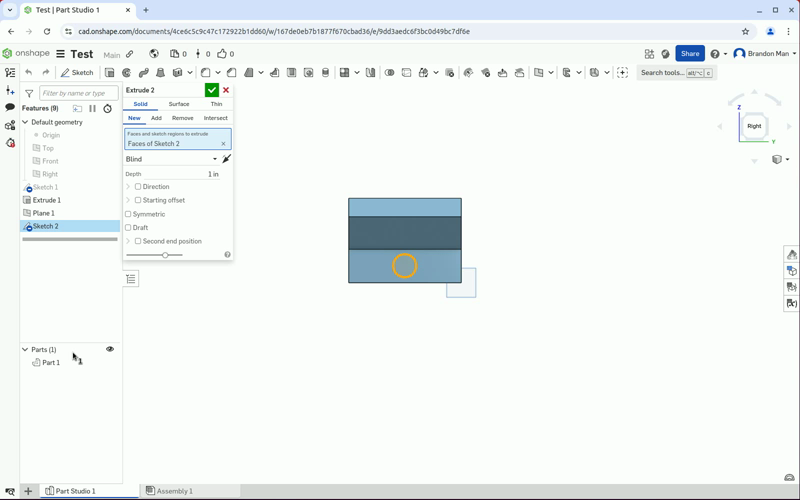
mouse_move(143, 106)
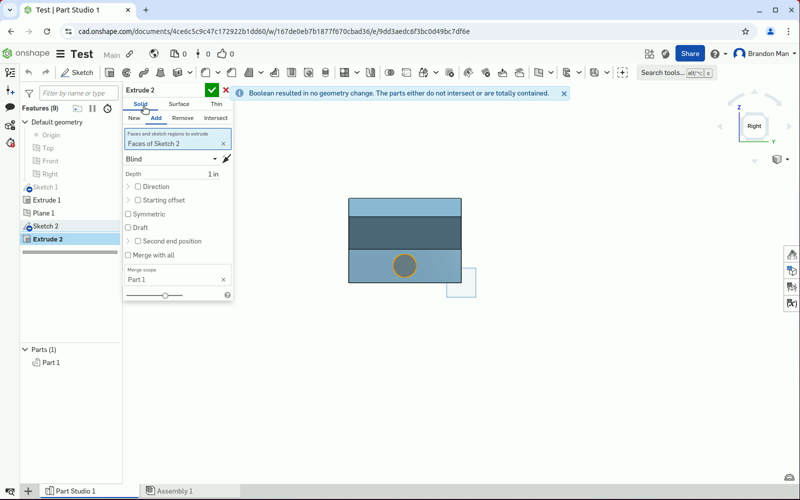
click(143, 106)
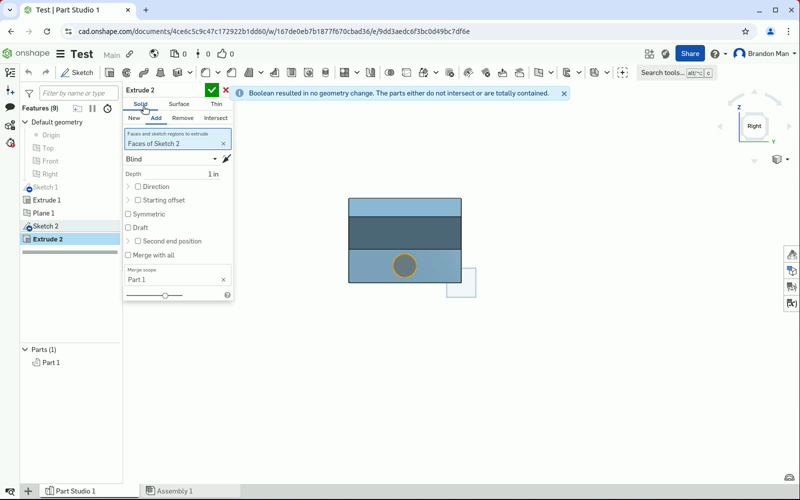
mouse_move(186, 120)
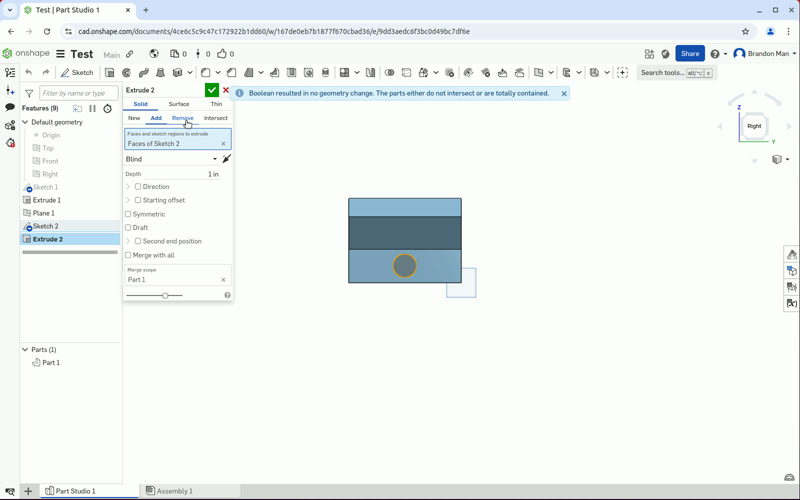
click(186, 120)
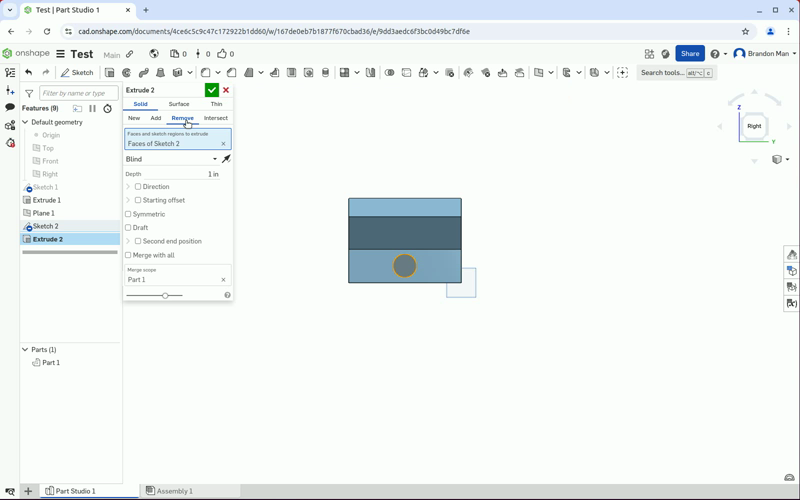
key(tab, 4)
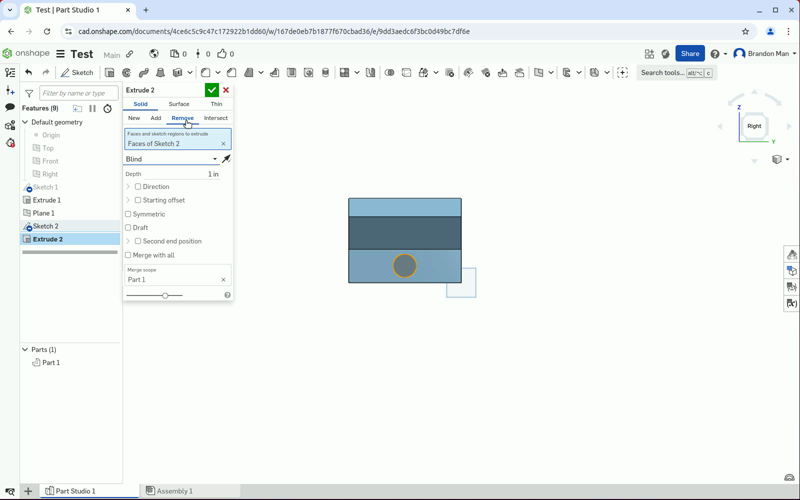
text(30.811)
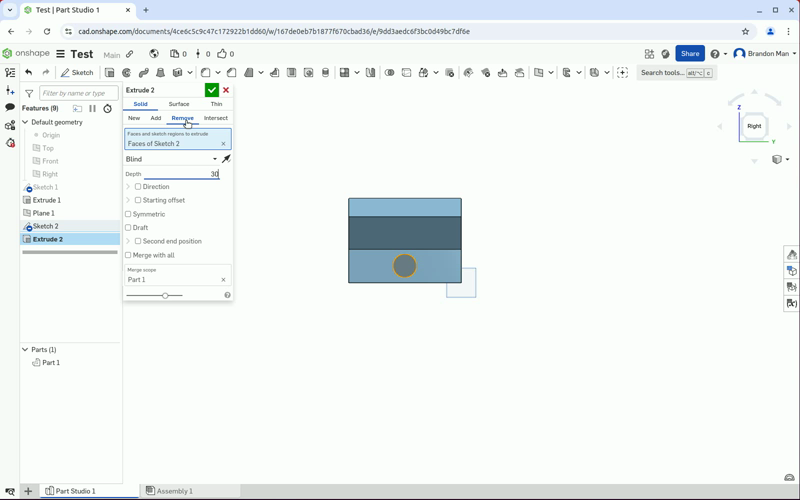
key(tab, 6)
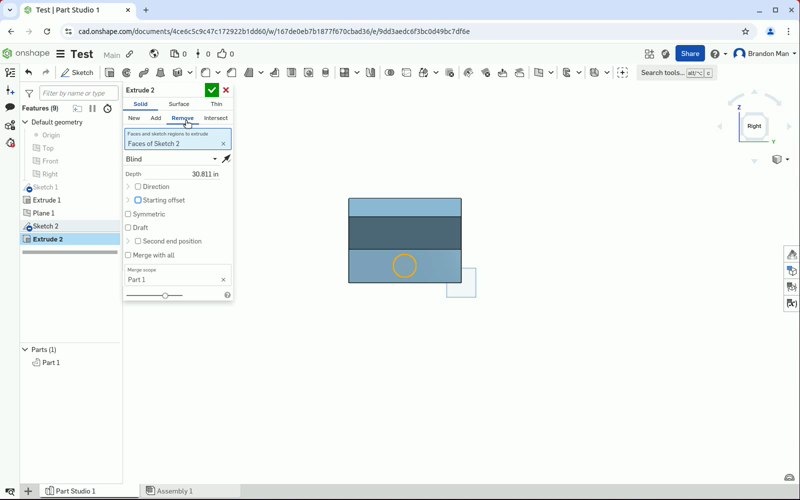
key(space)
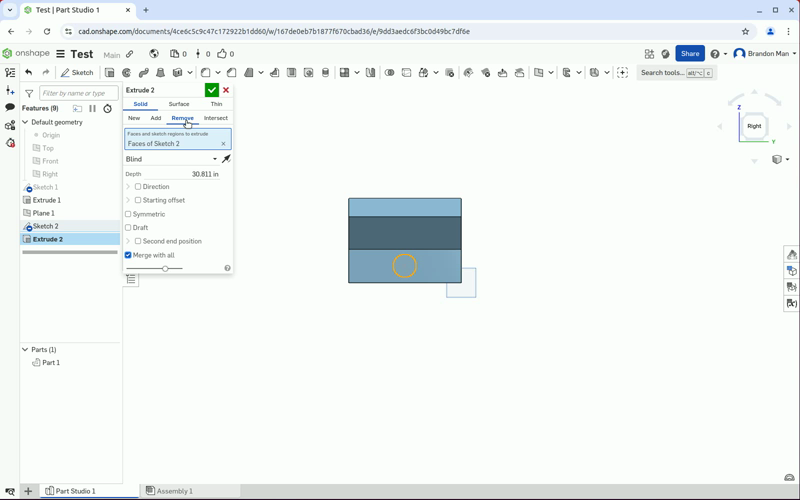
key(enter)
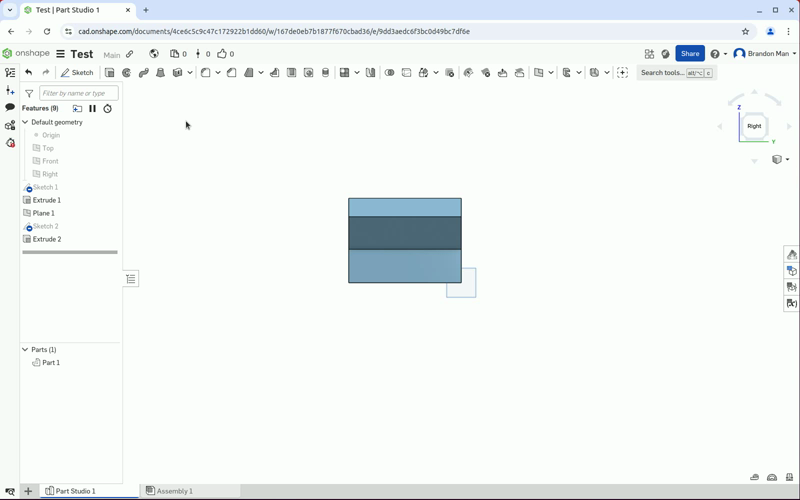
key(shift+h)
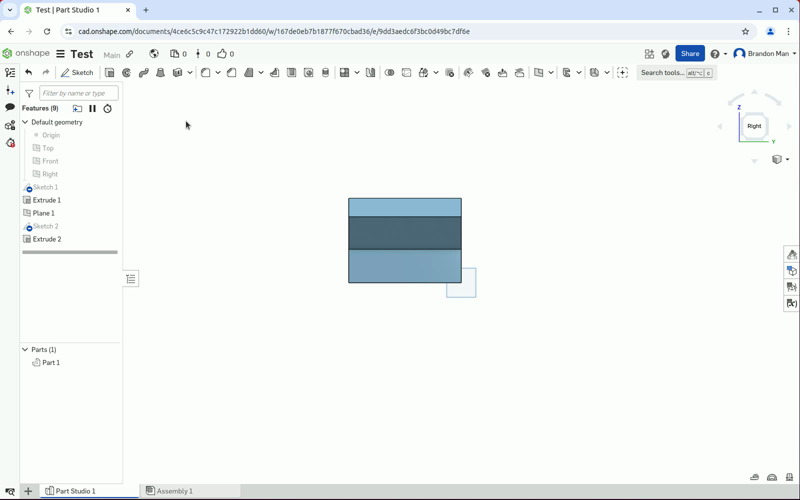
key(shift+h)
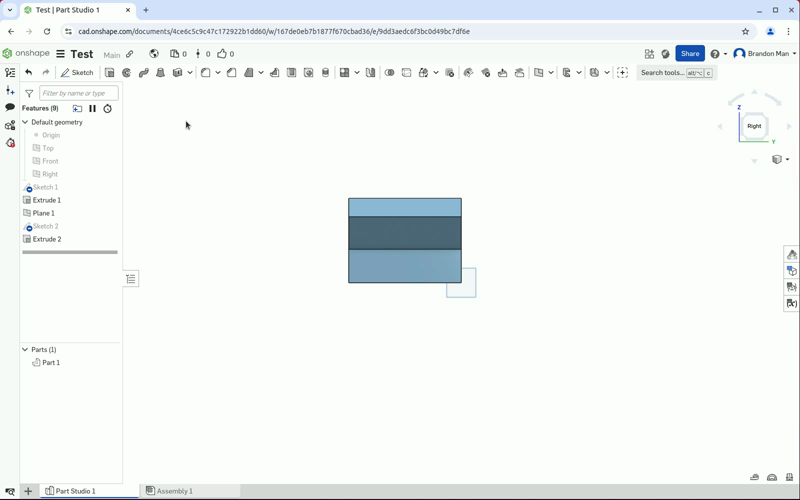
key(shift+7)
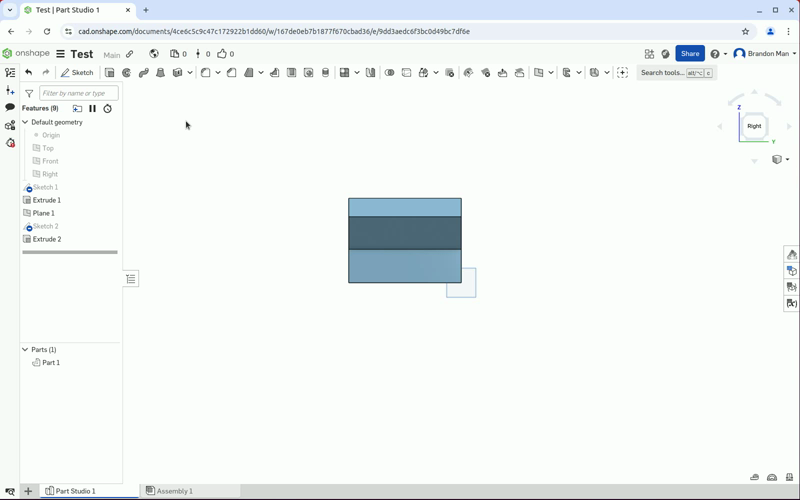
key(right, 2)
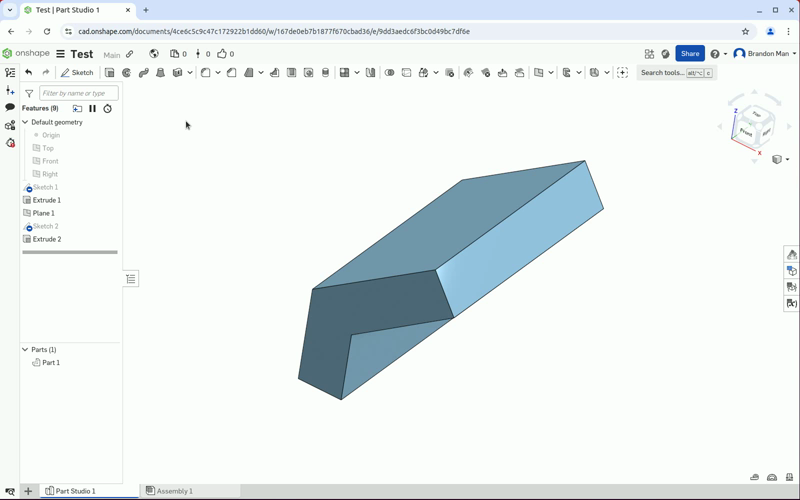
key(down, 2)
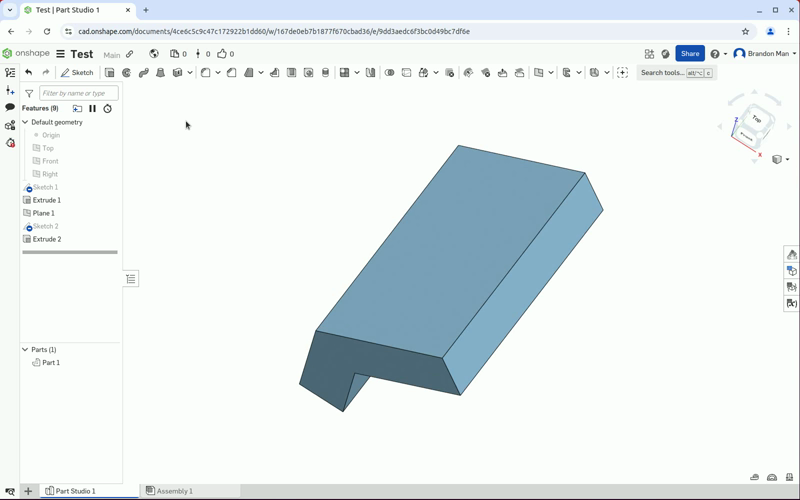
key(up, 2)
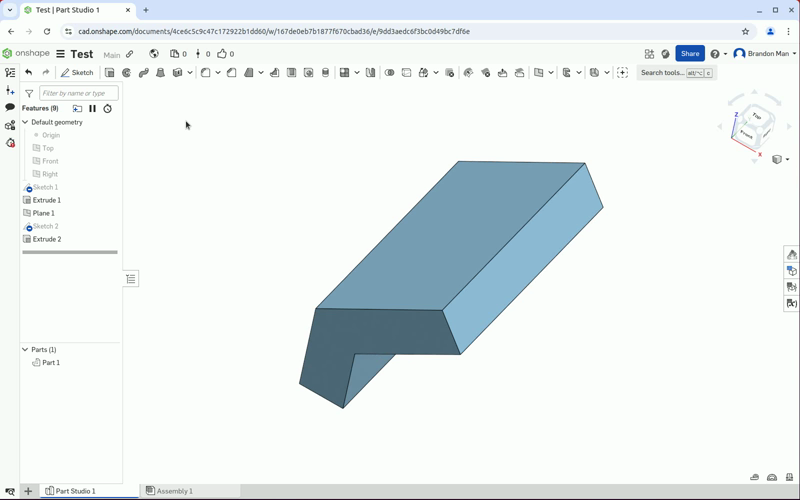
key(left, 2)
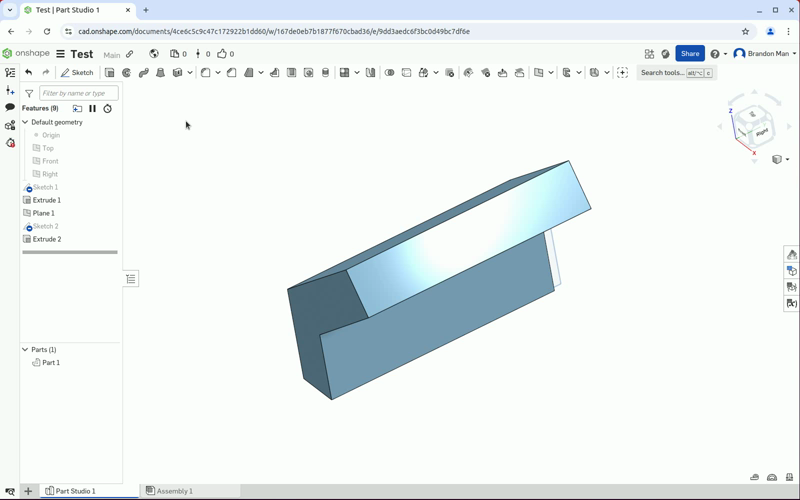
mouse_move(73, 189)
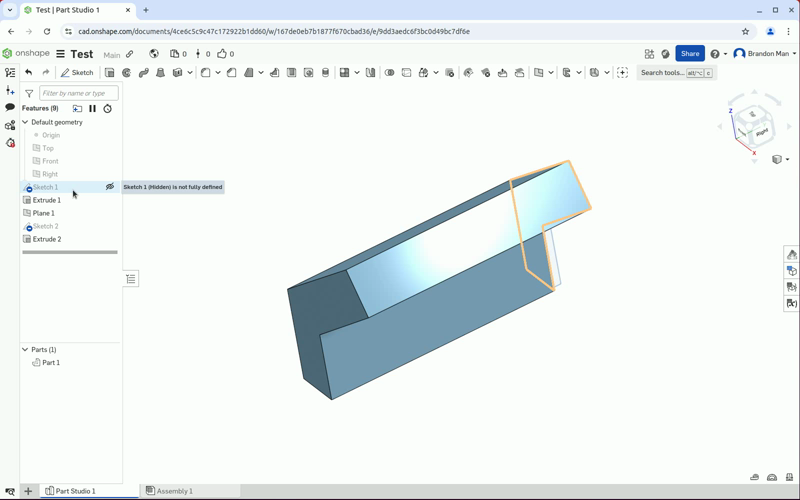
click(73, 189)